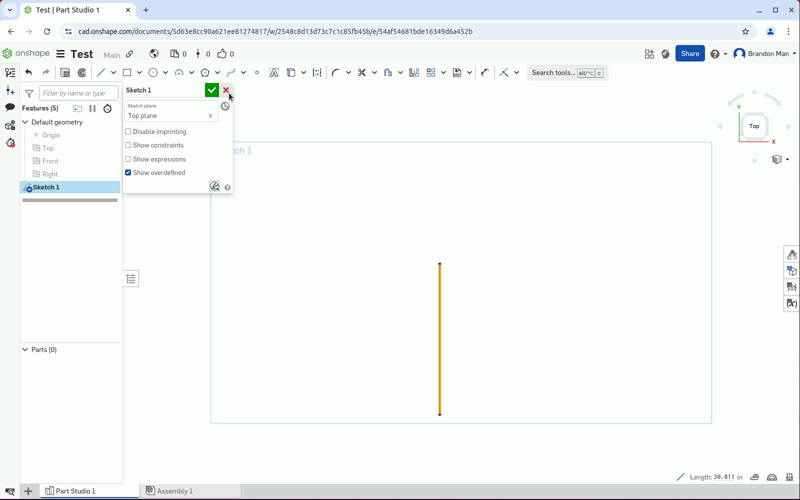
key(shift+h)
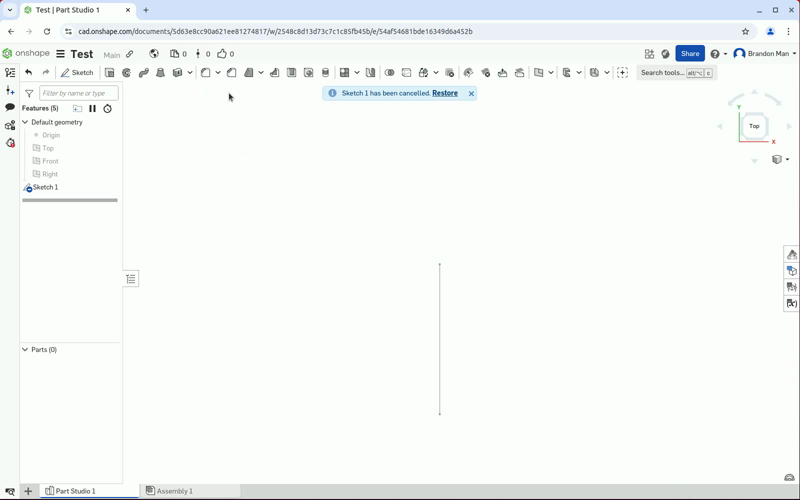
key(shift+s)
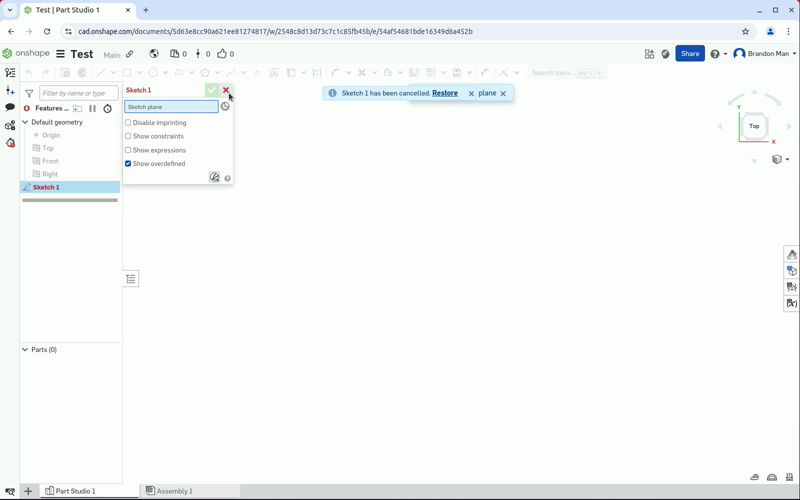
mouse_move(73, 150)
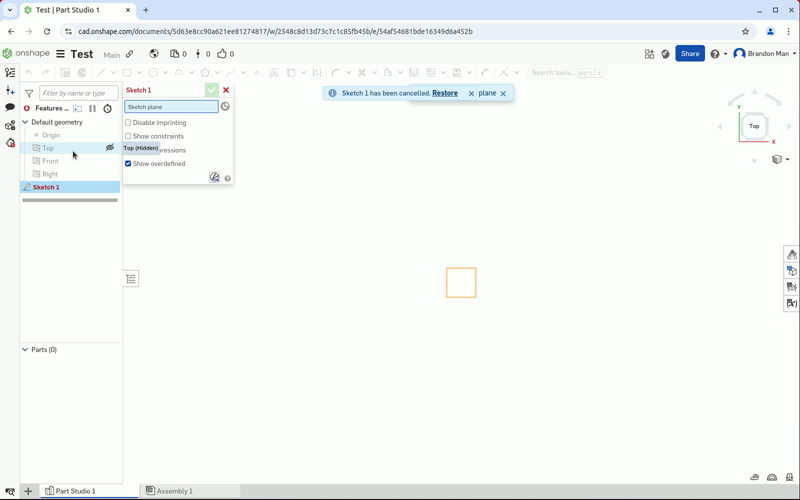
click(73, 150)
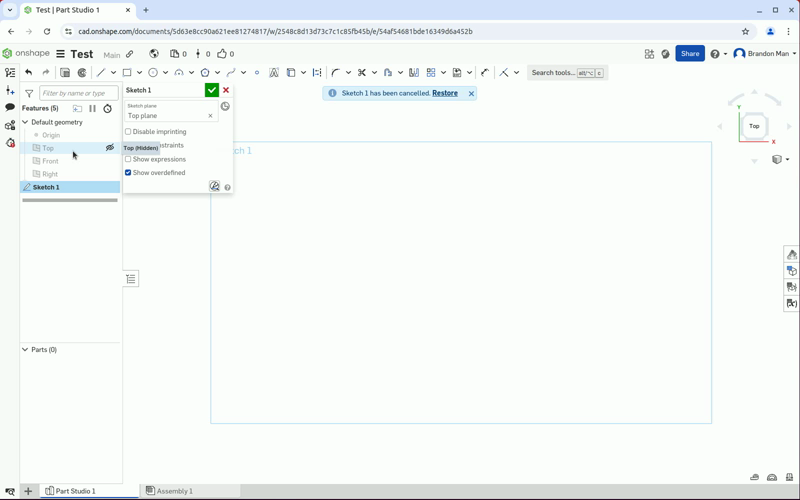
mouse_move(73, 352)
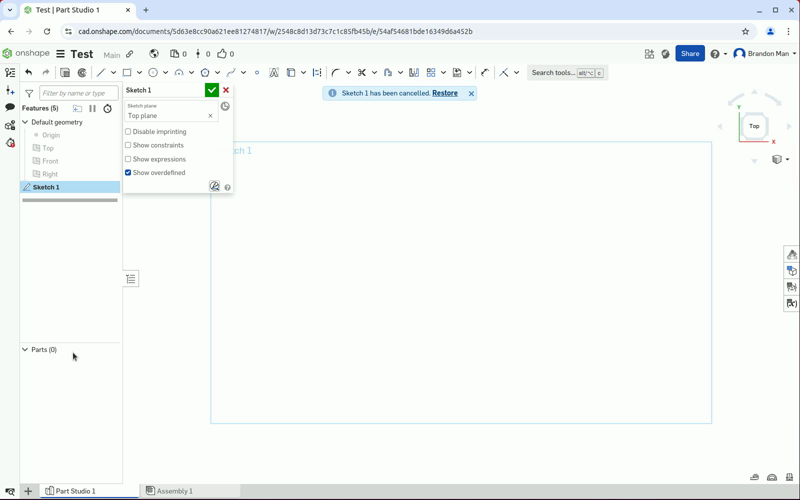
key(y)
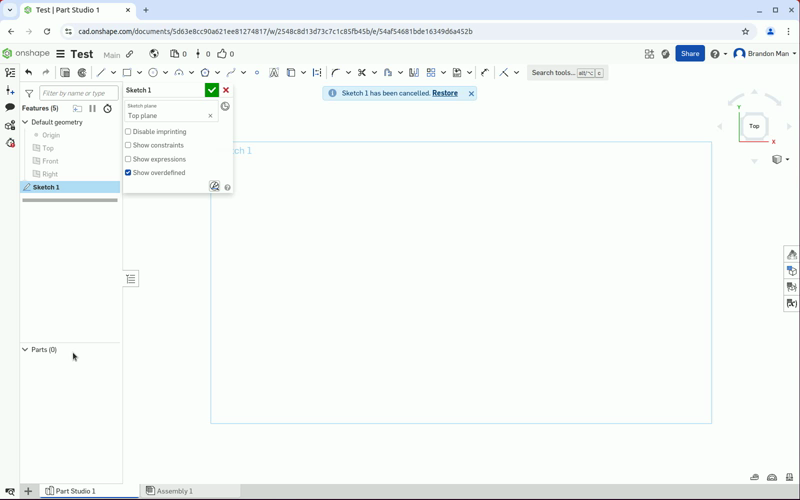
key(l)
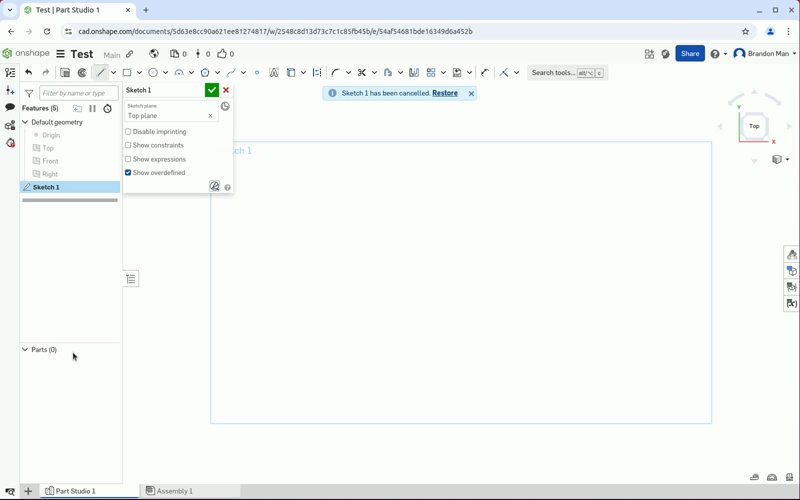
key_down(shift)
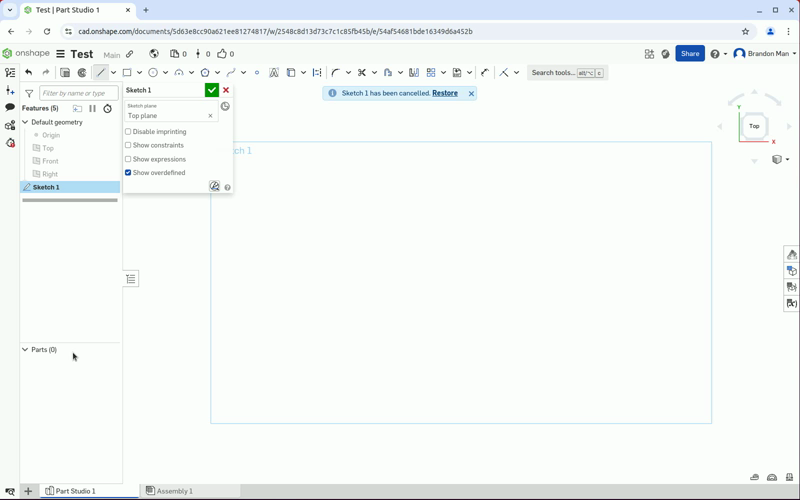
mouse_move(403, 334)
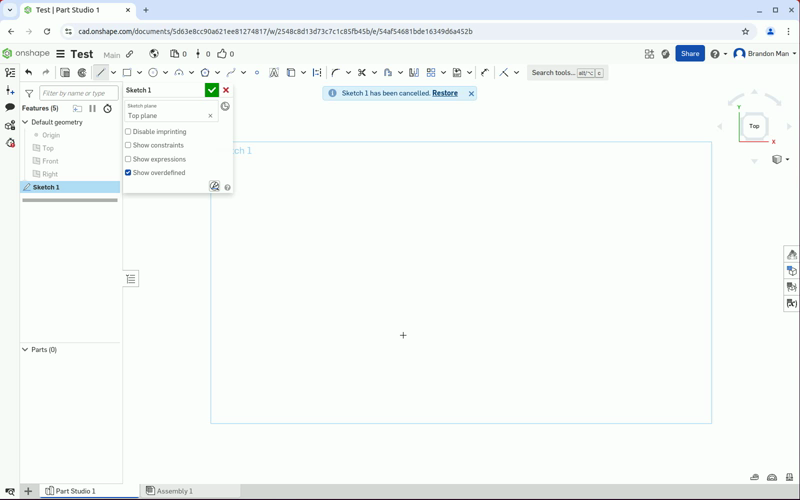
click(403, 334)
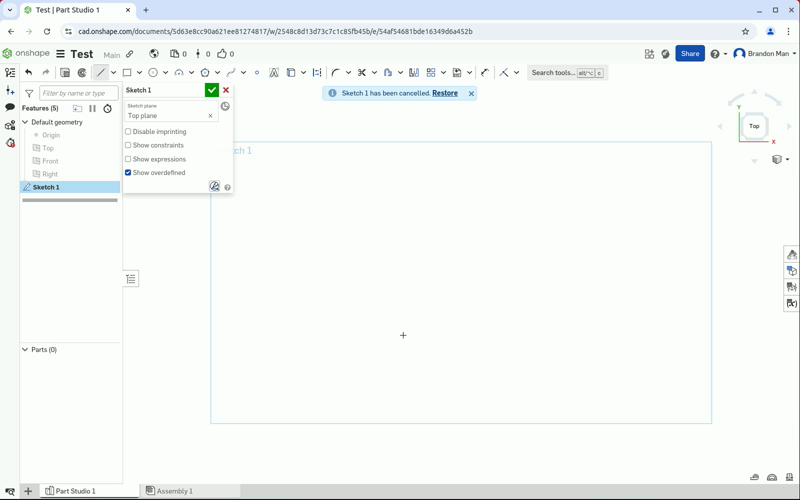
key_up(shift)
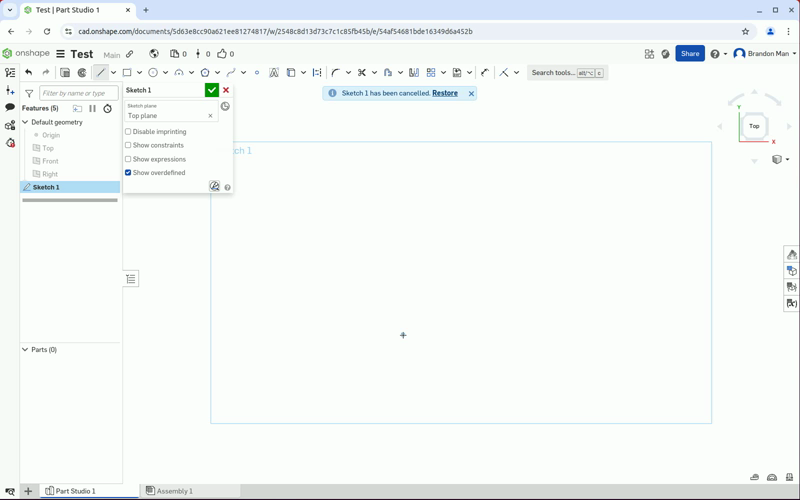
key_down(shift)
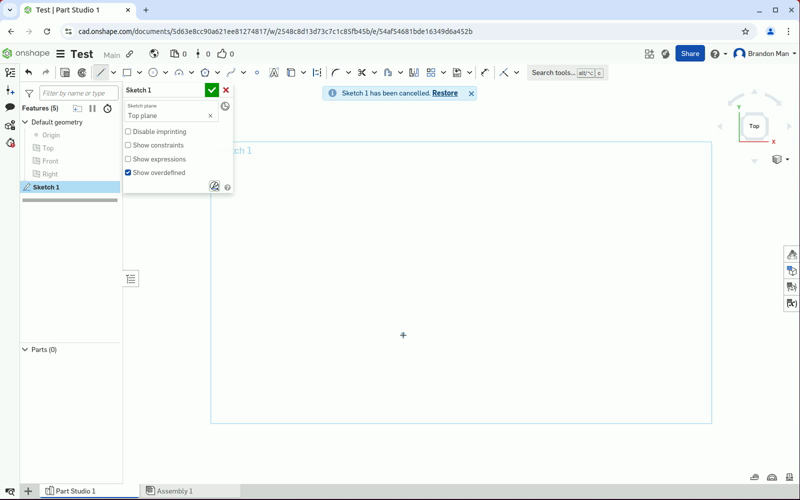
mouse_move(572, 334)
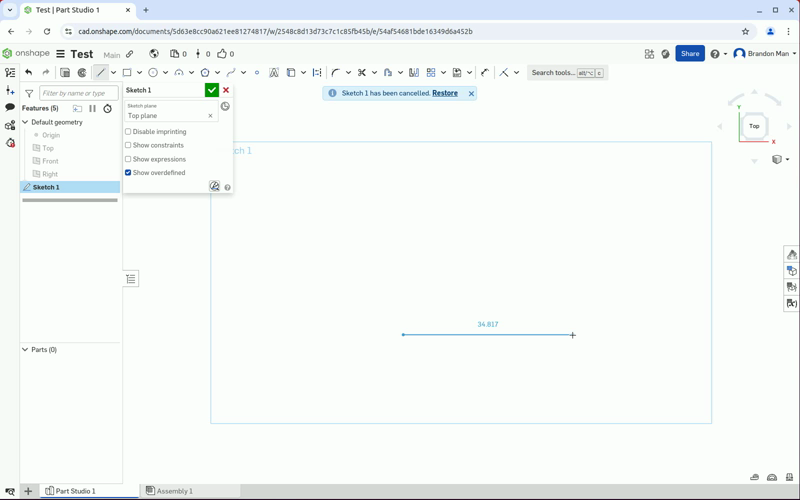
click(572, 334)
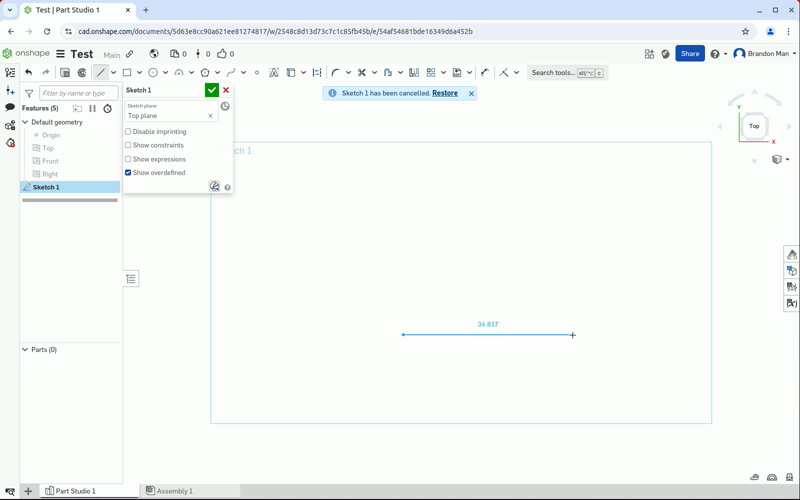
key_up(shift)
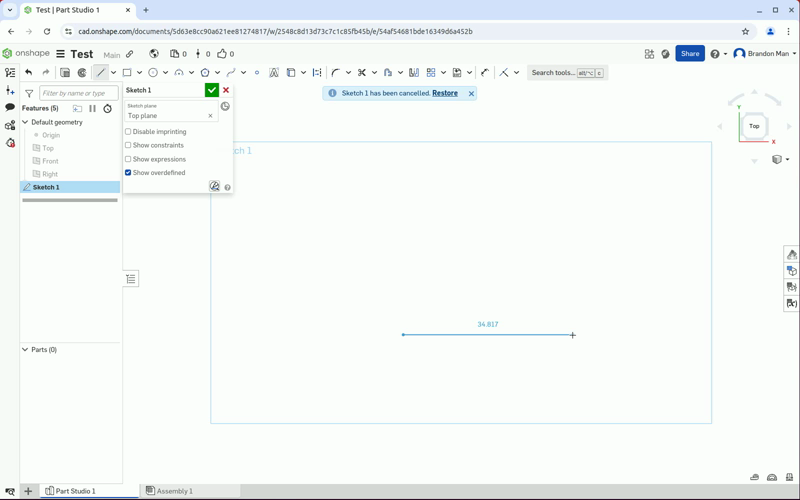
key_down(shift)
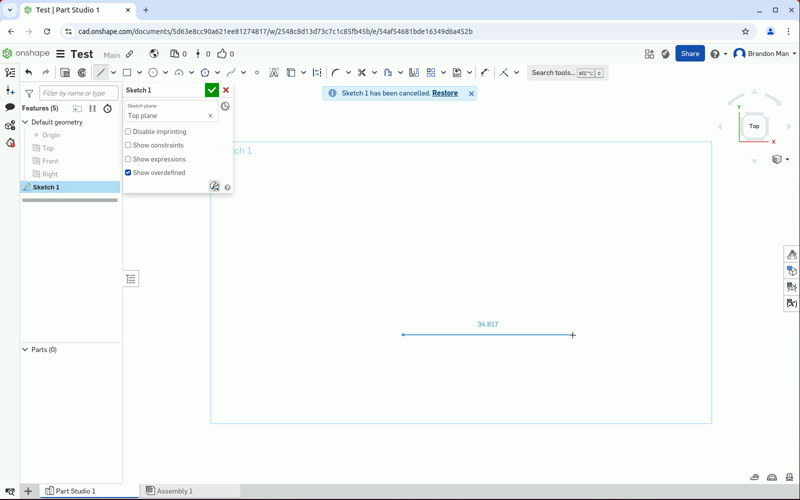
mouse_move(572, 202)
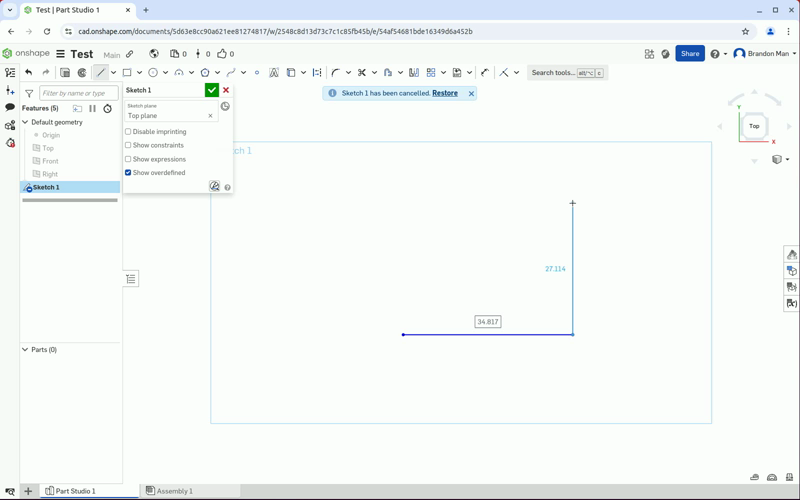
click(572, 202)
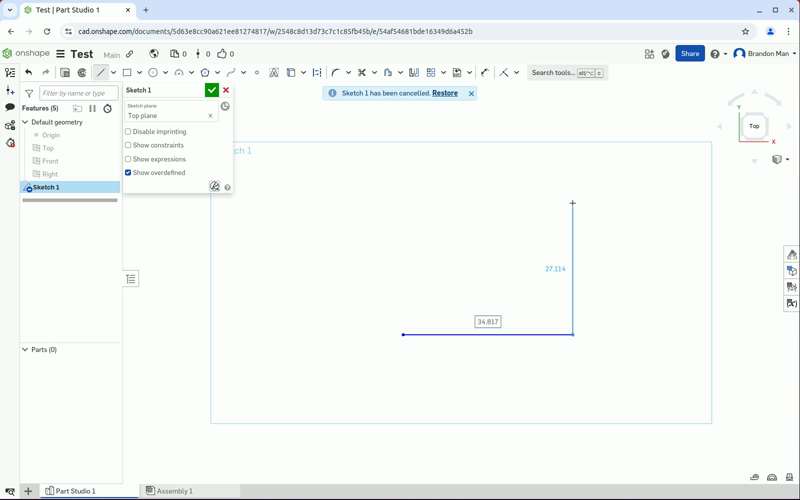
key_up(shift)
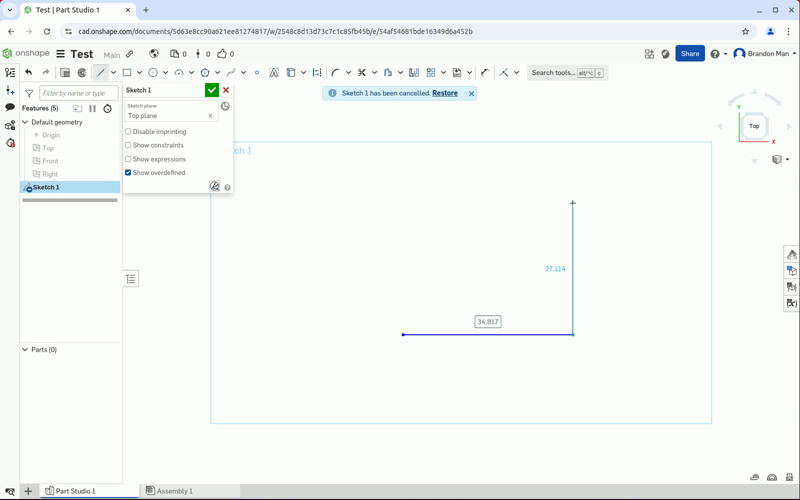
key_down(shift)
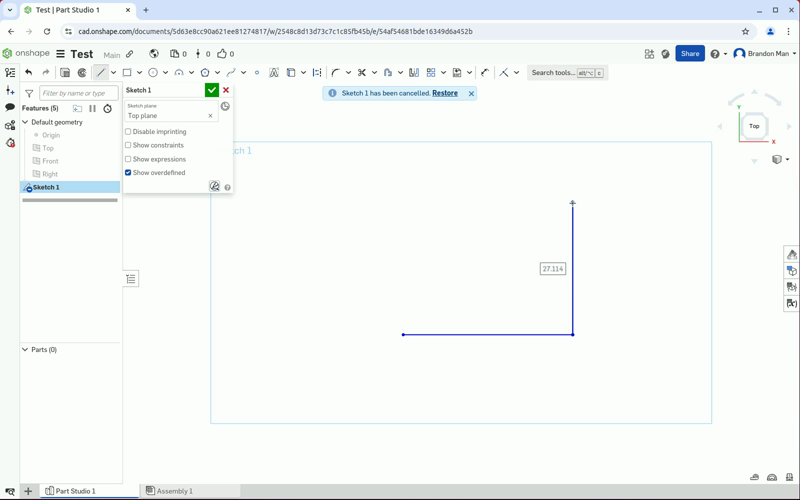
mouse_move(403, 202)
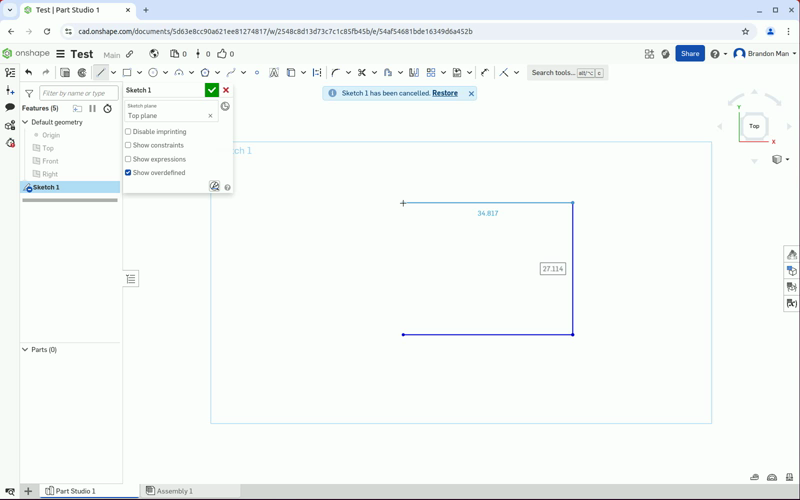
click(403, 202)
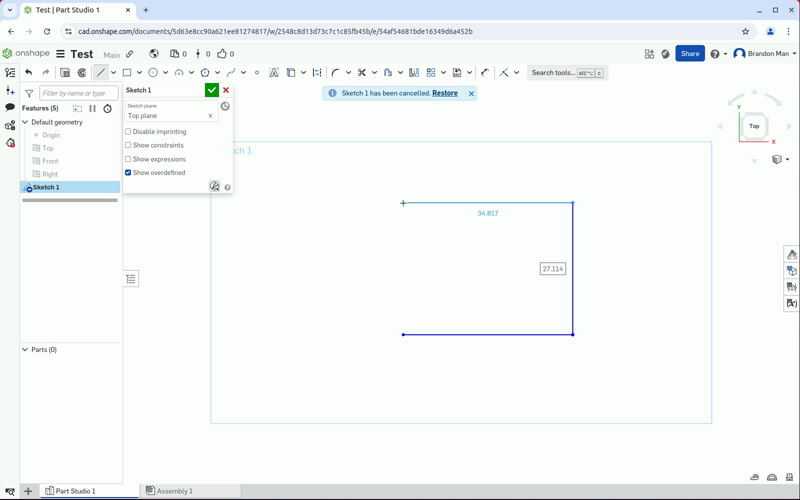
key_up(shift)
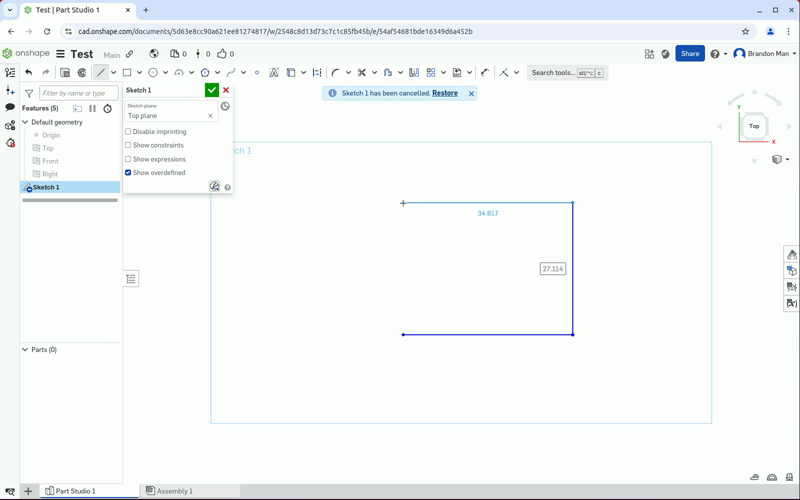
key_down(shift)
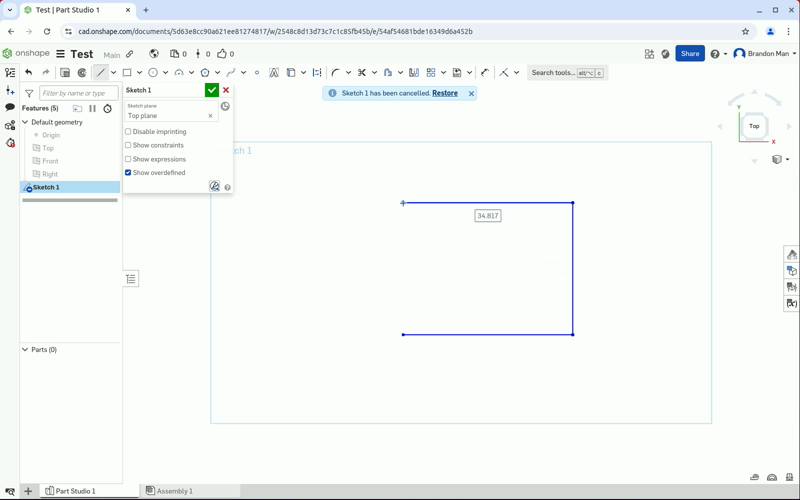
mouse_move(403, 334)
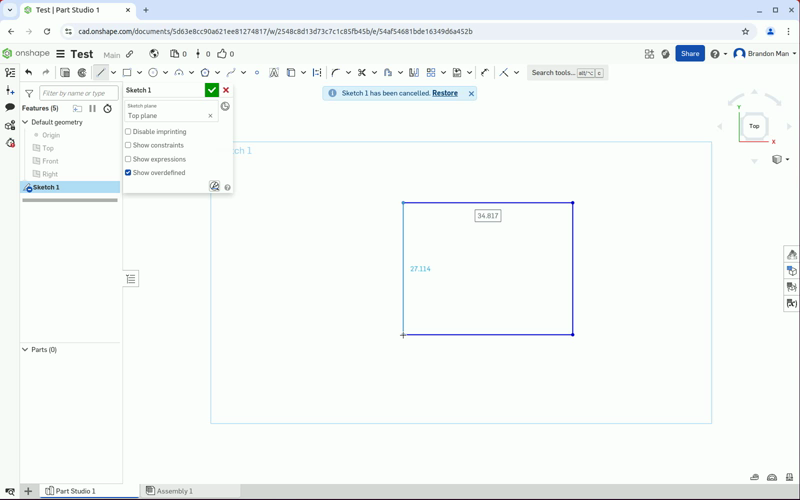
key_up(shift)
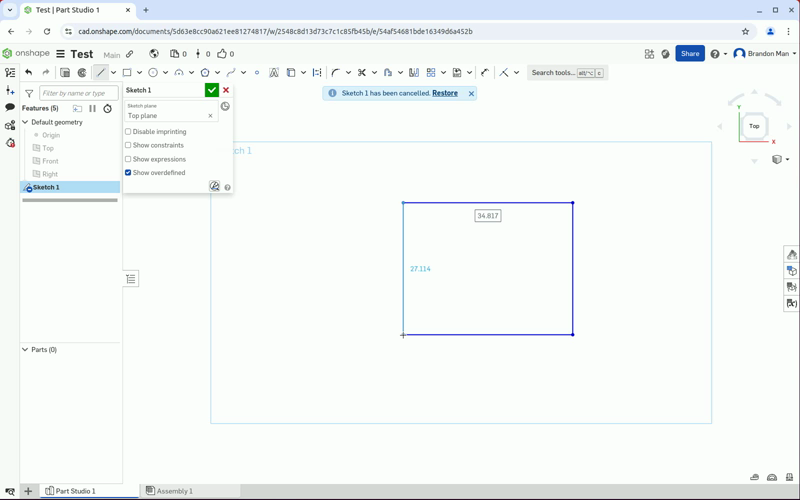
click(403, 334)
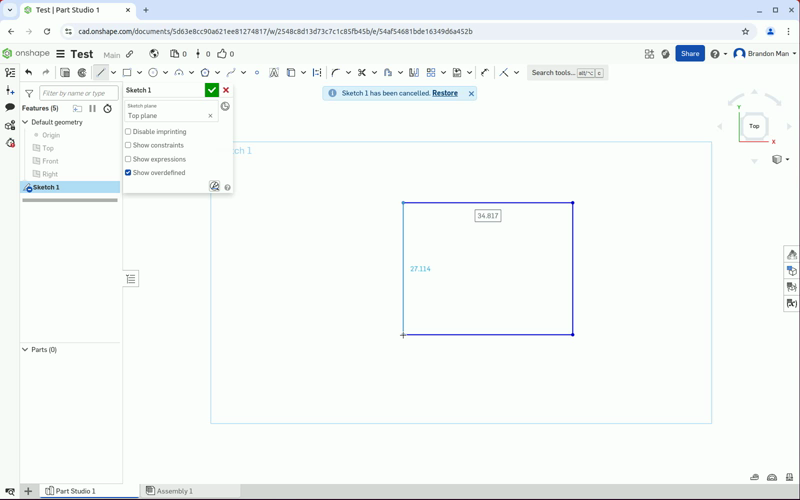
key(esc)
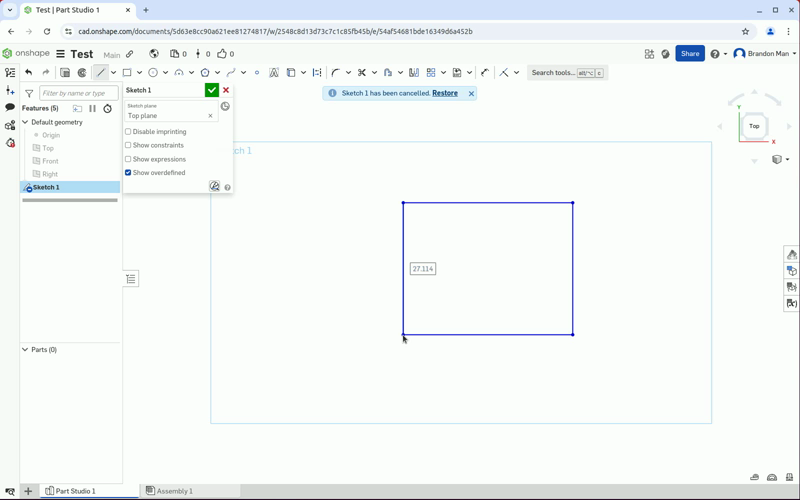
mouse_move(543, 255)
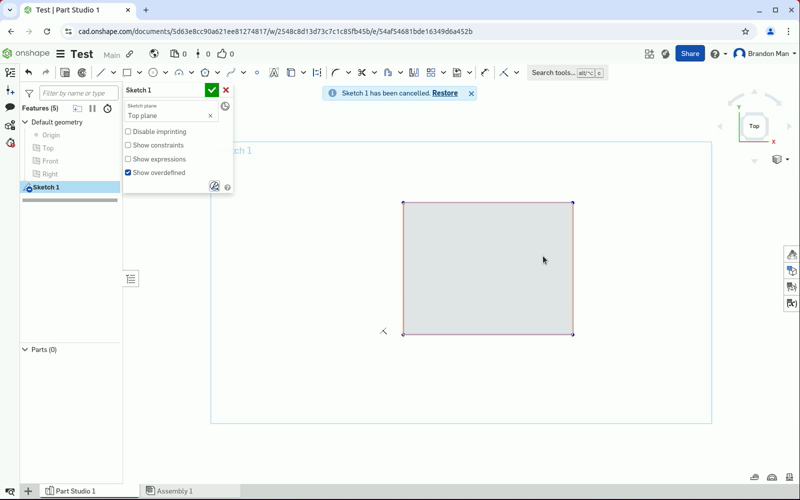
click(543, 255)
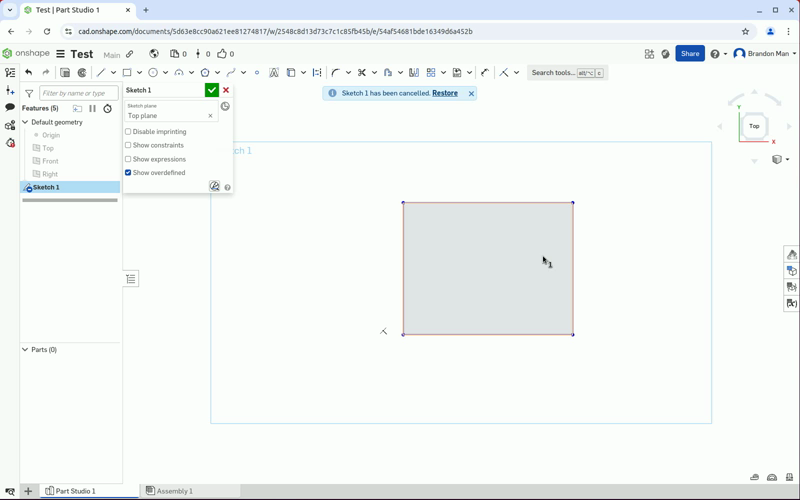
mouse_move(73, 352)
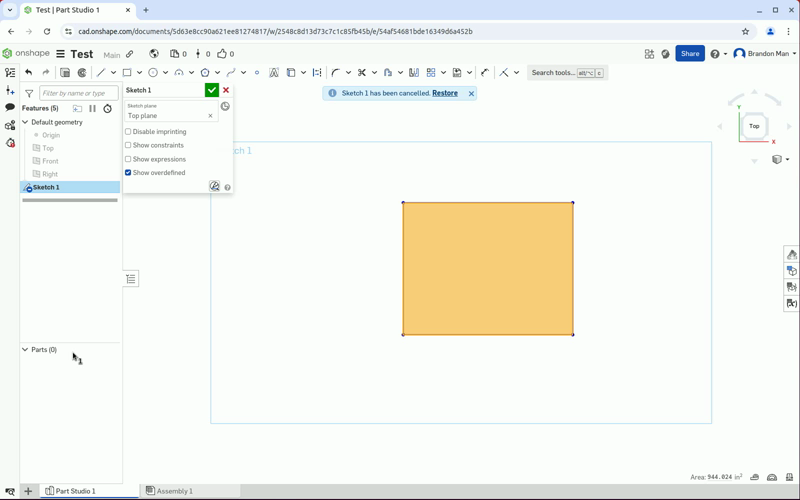
key(shift+y)
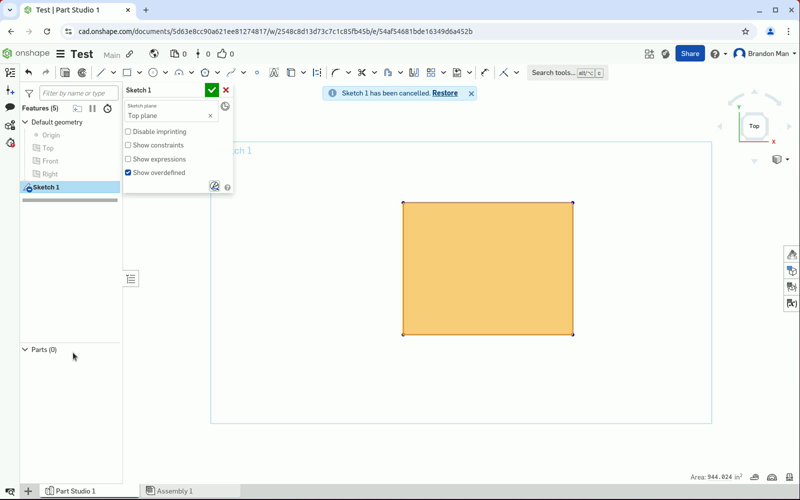
key(shift+e)
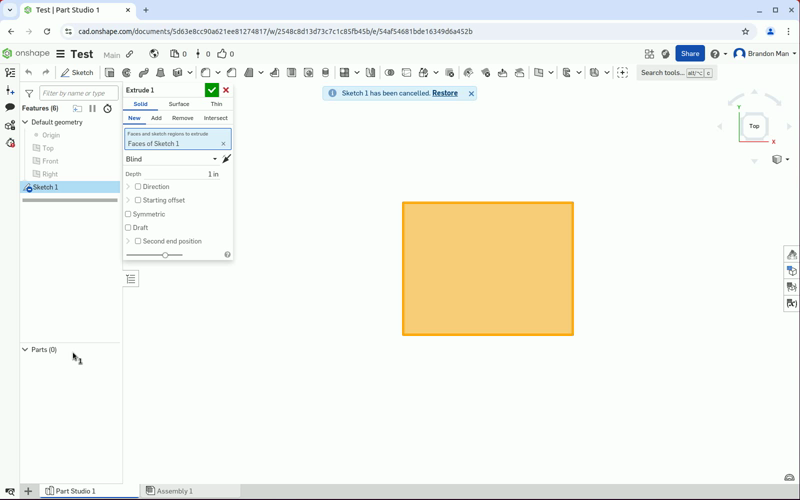
mouse_move(143, 106)
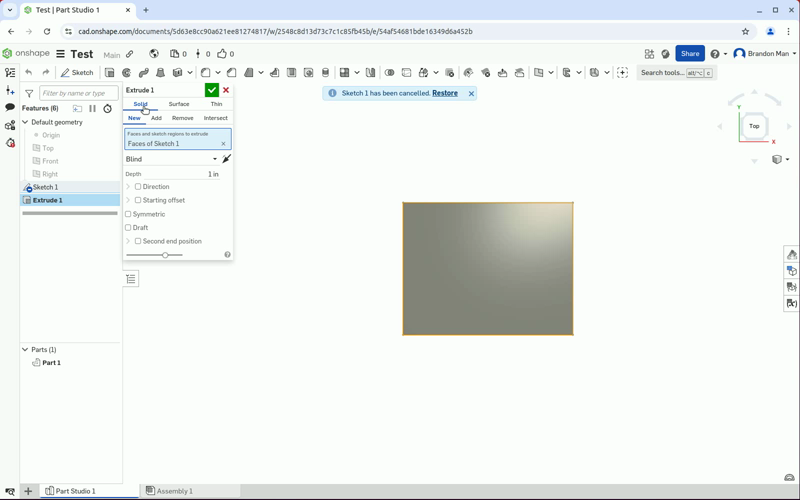
click(143, 106)
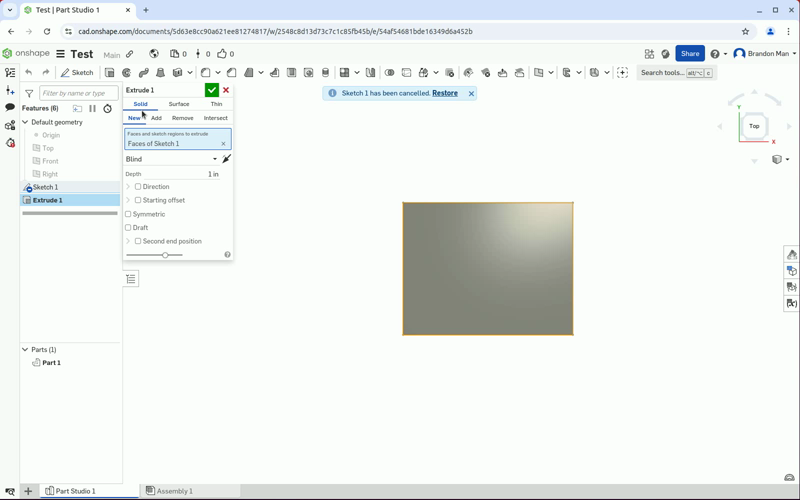
mouse_move(137, 120)
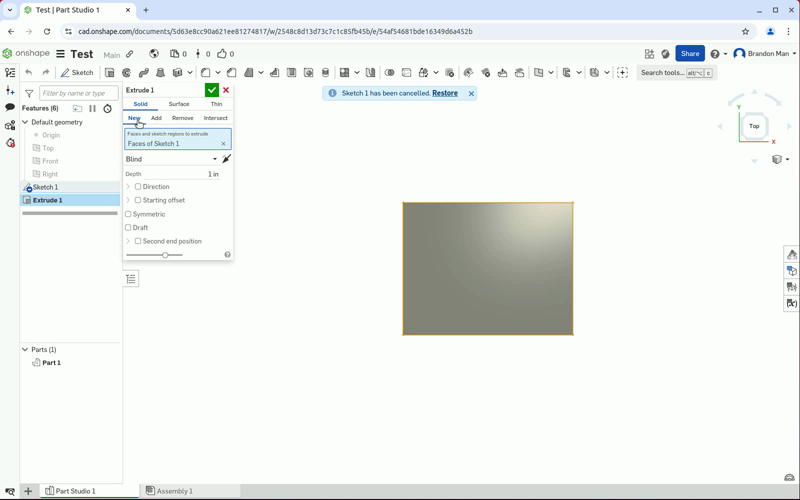
click(137, 120)
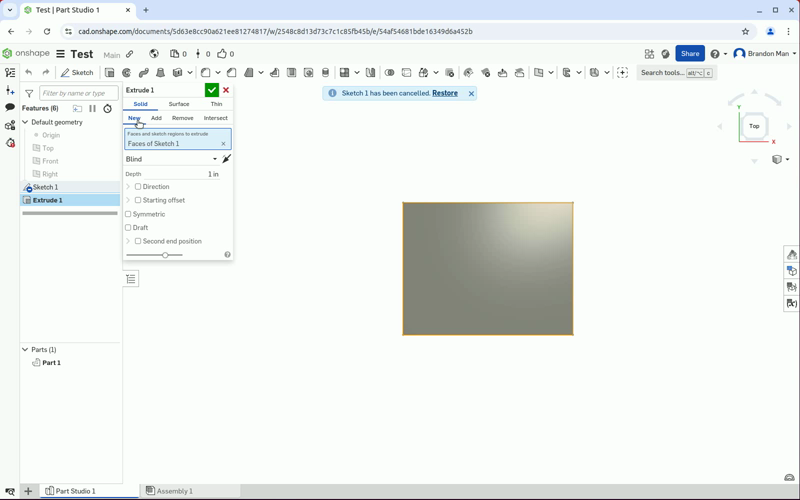
key(tab, 4)
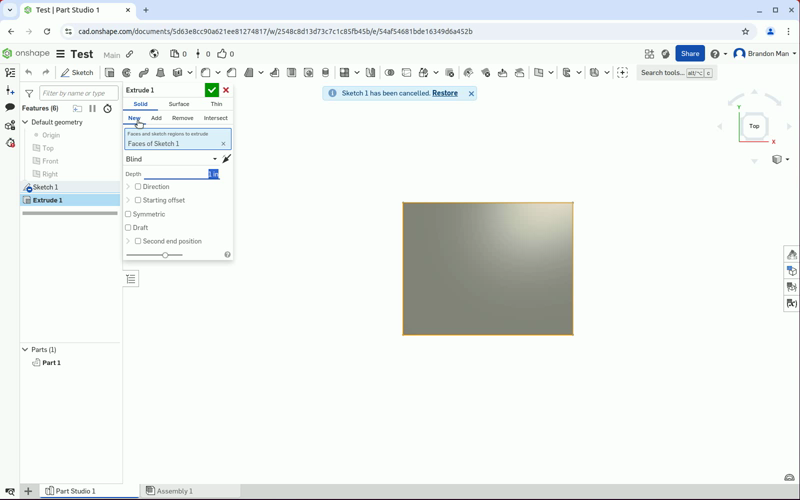
text(0.481)
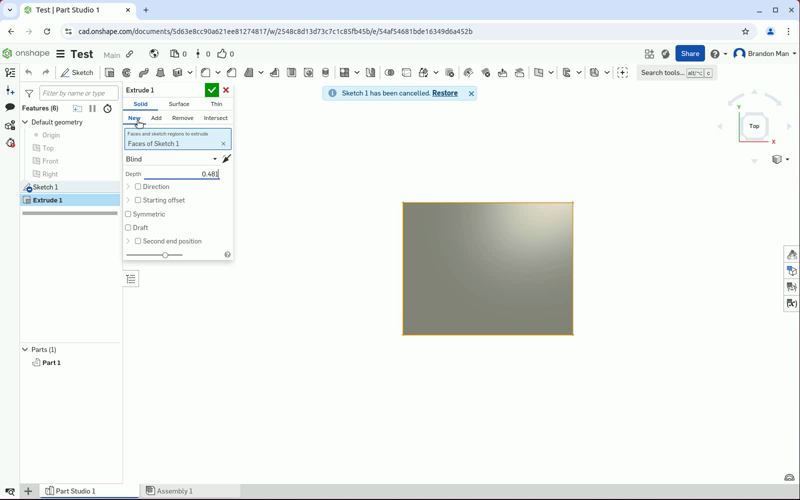
key(enter)
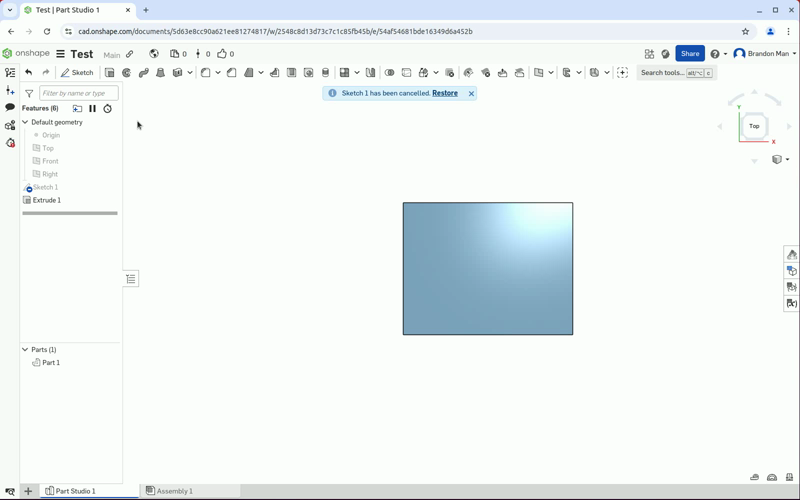
key(shift+h)
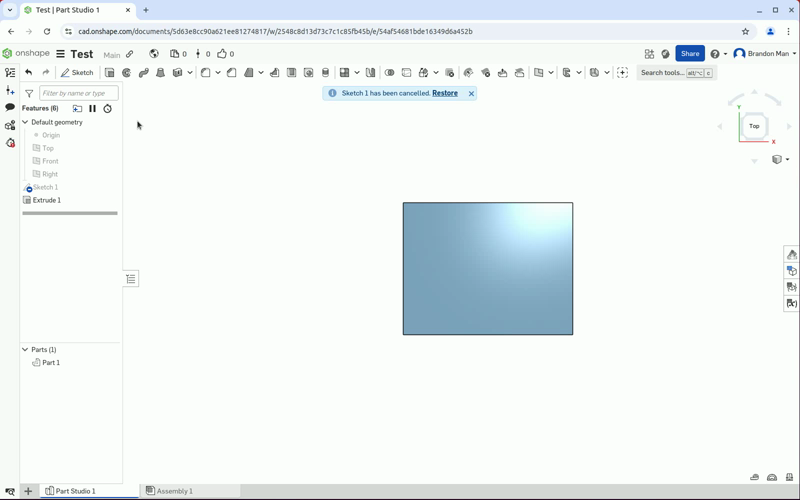
key(shift+h)
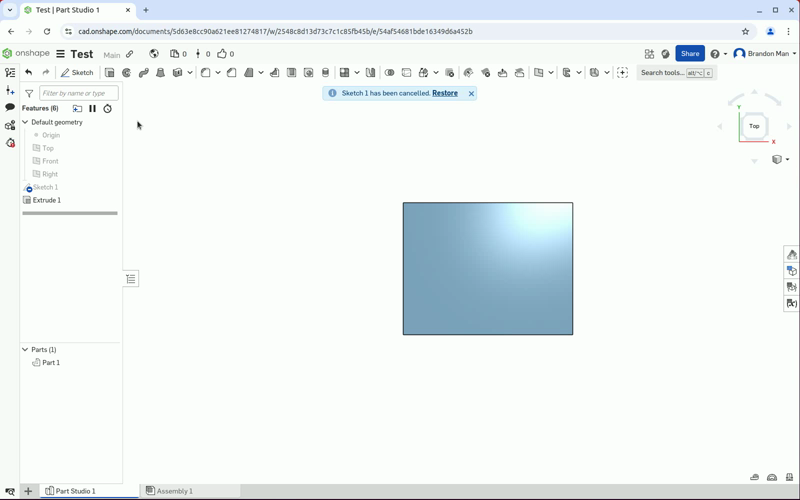
mouse_move(73, 189)
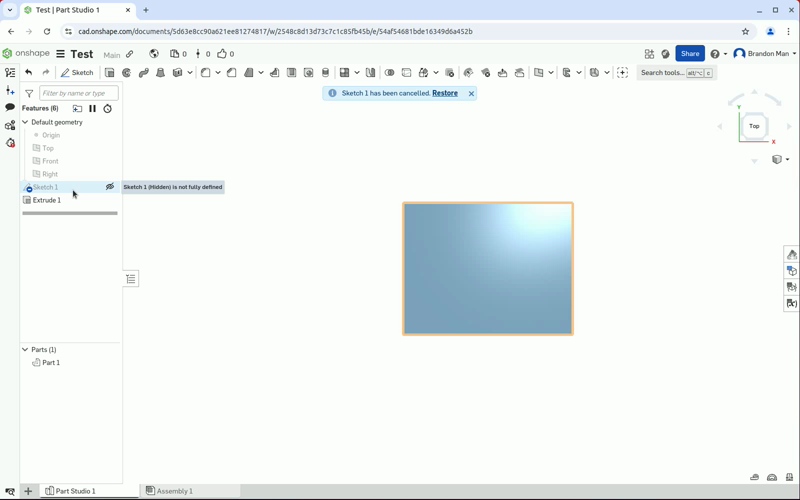
click(73, 189)
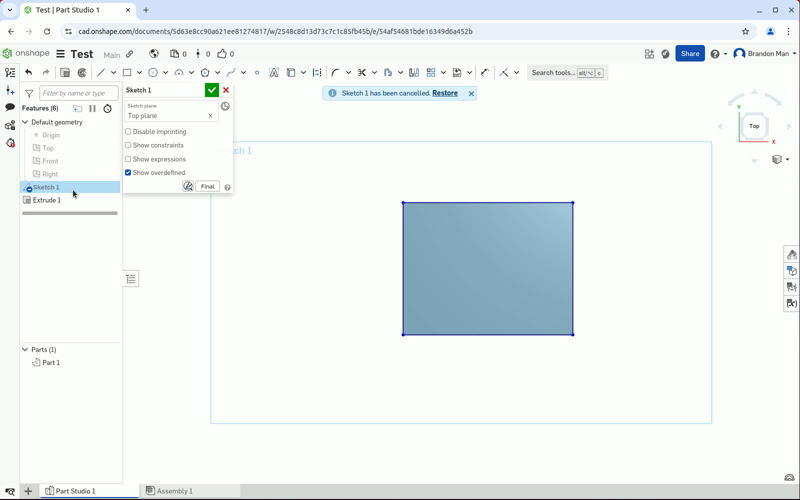
mouse_move(229, 92)
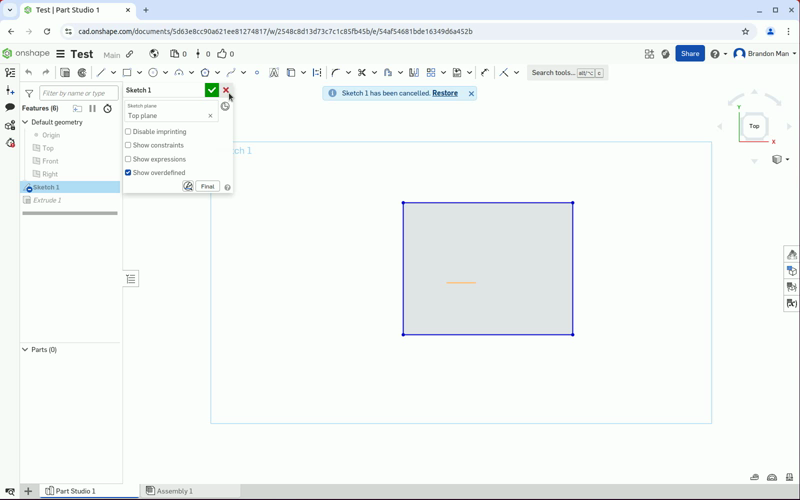
click(229, 92)
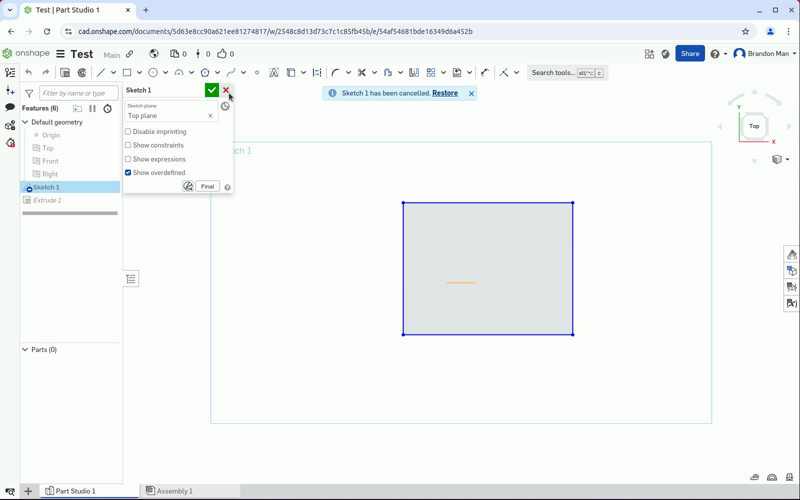
key(shift+s)
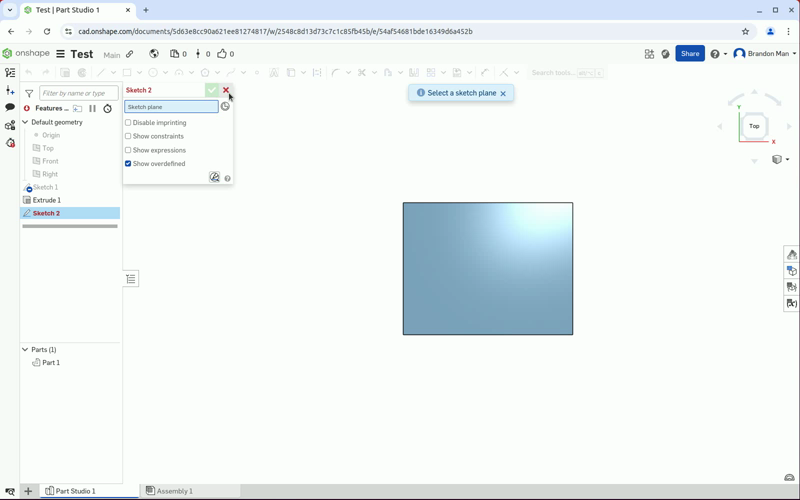
mouse_move(73, 150)
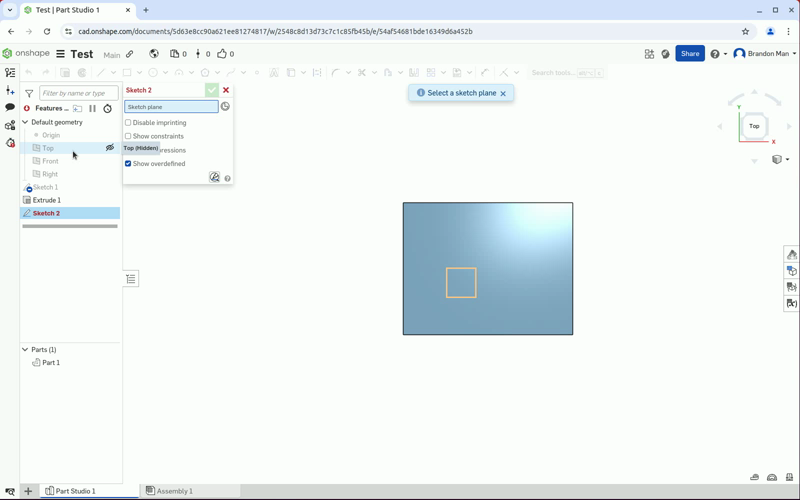
click(73, 150)
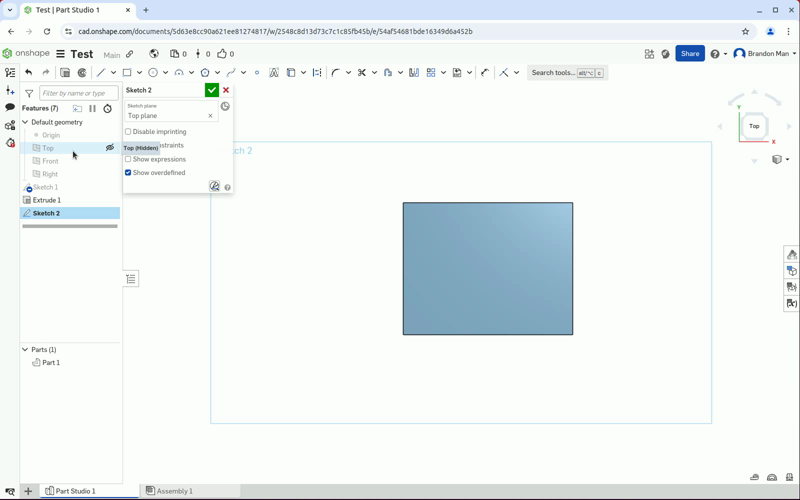
mouse_move(73, 352)
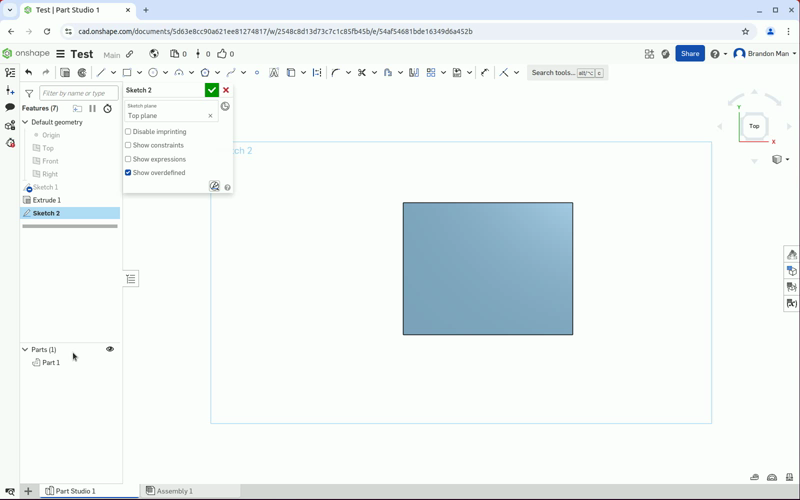
key(y)
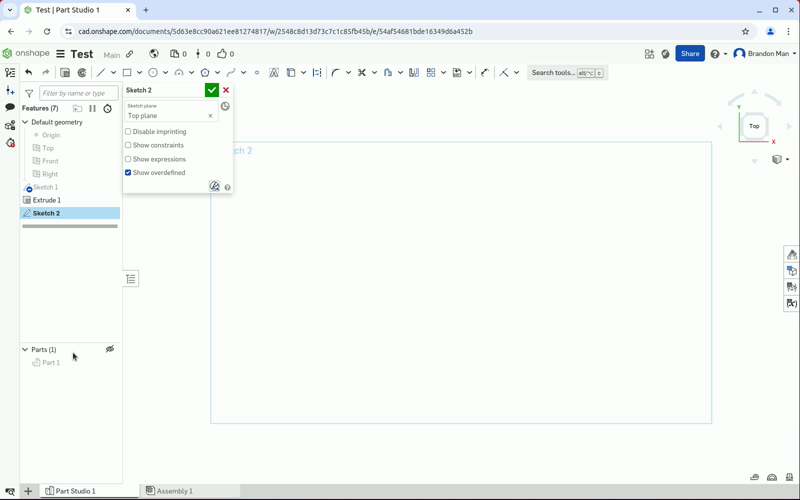
key(l)
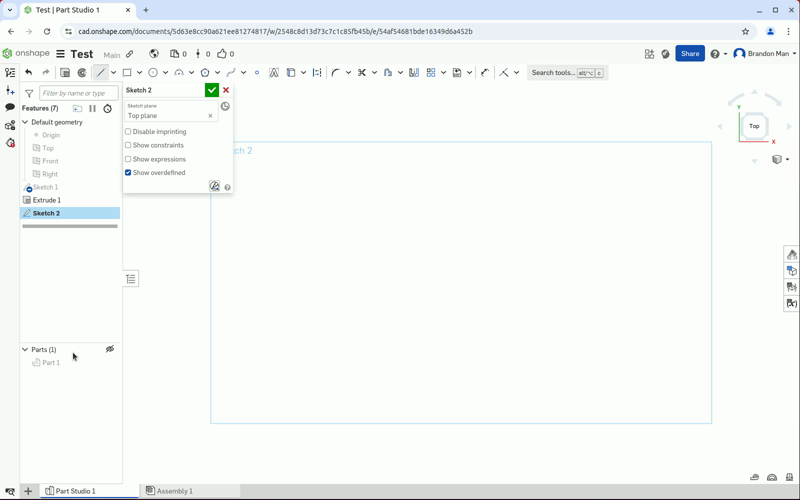
key_down(shift)
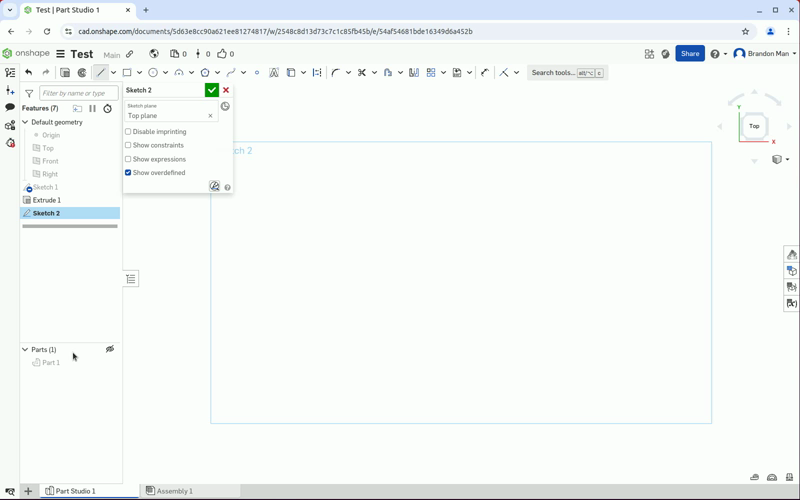
mouse_move(403, 334)
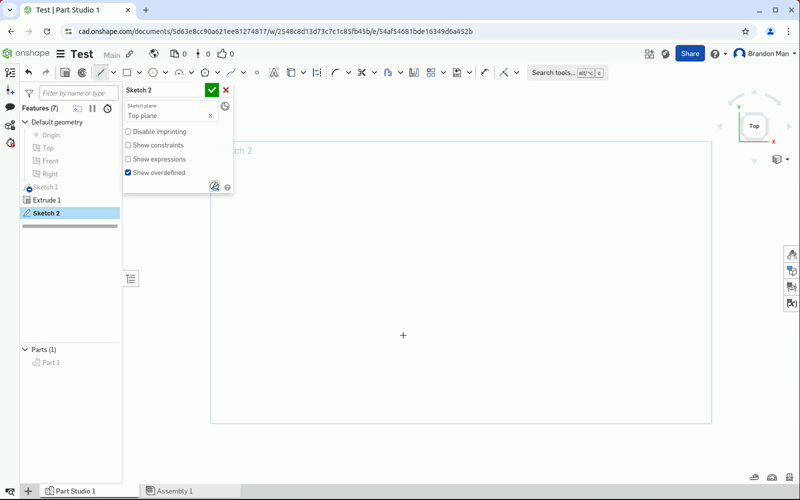
click(403, 334)
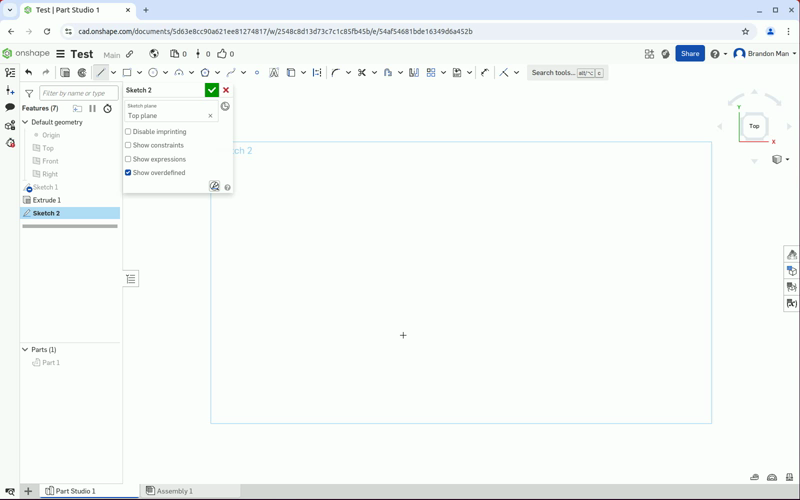
key_up(shift)
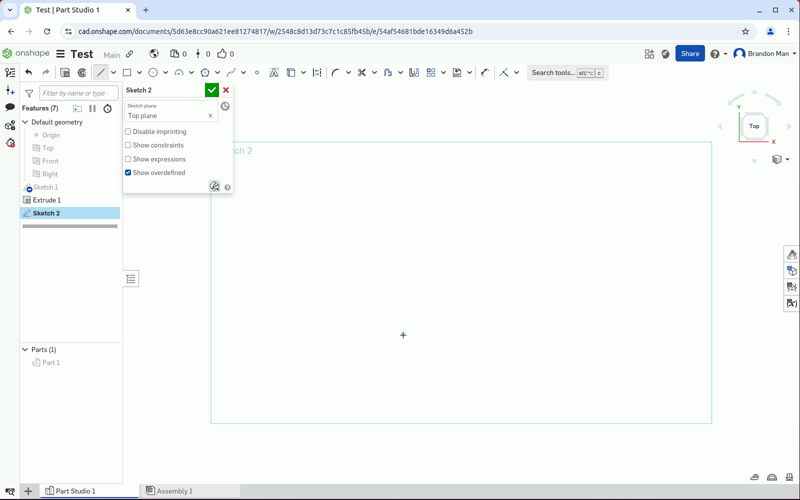
key_down(shift)
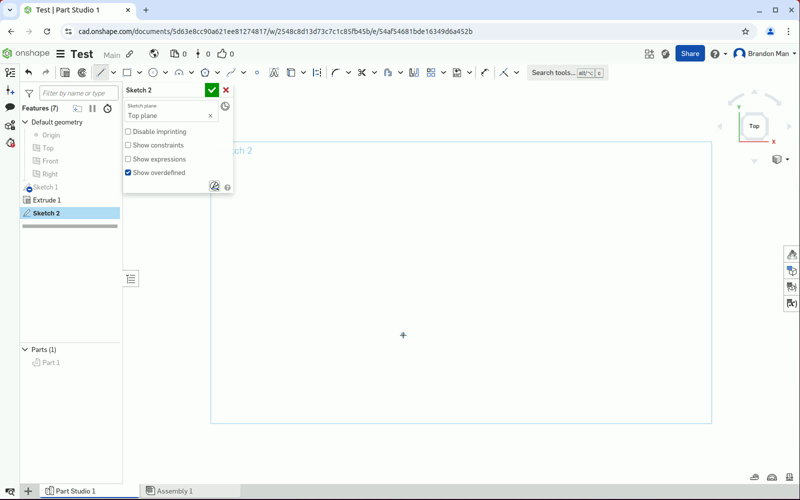
mouse_move(572, 334)
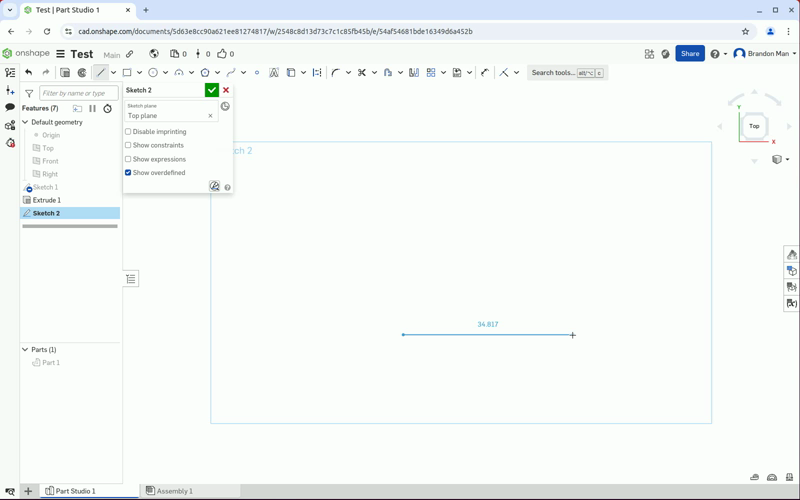
click(572, 334)
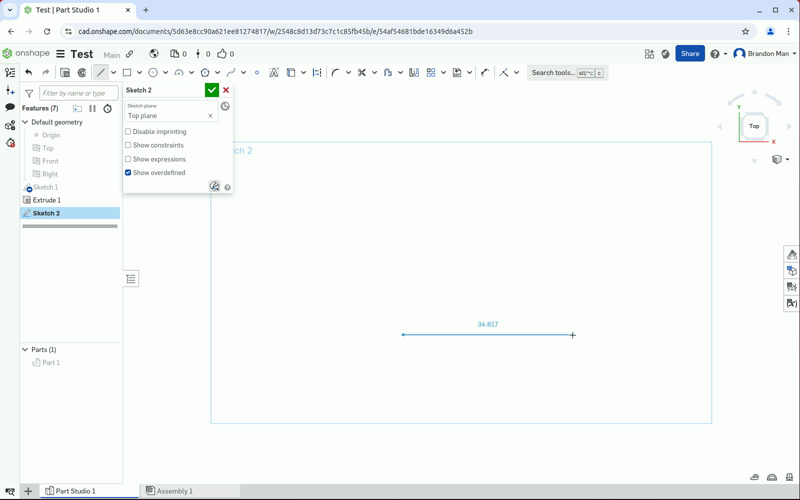
key_up(shift)
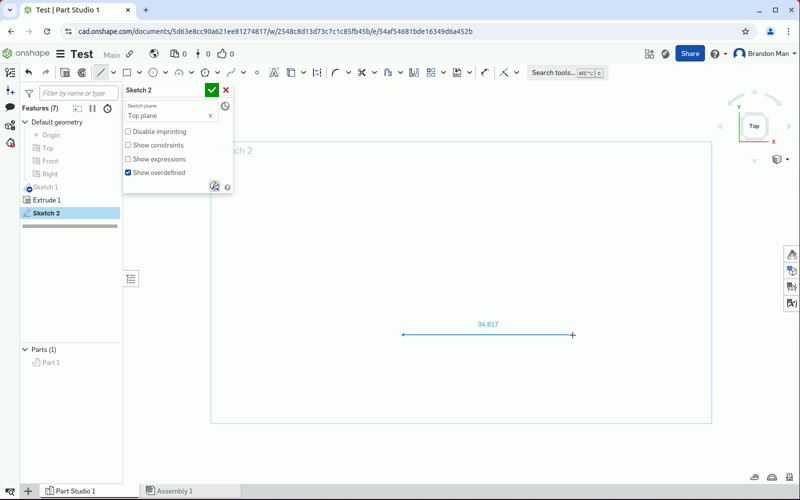
key_down(shift)
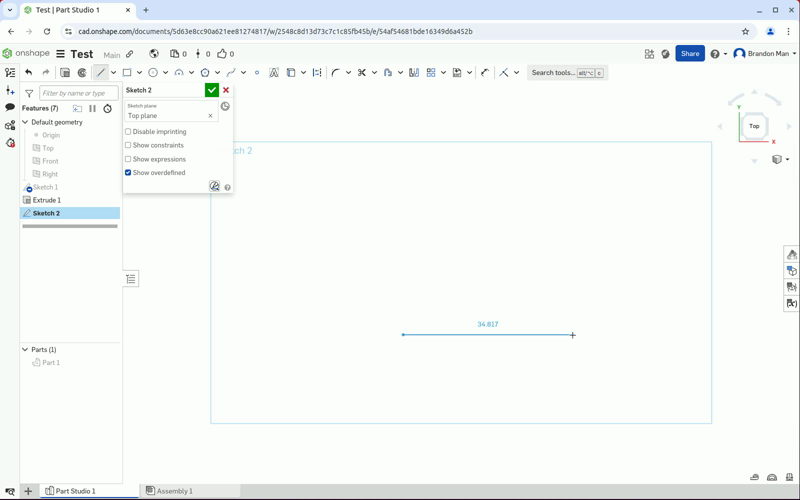
mouse_move(572, 202)
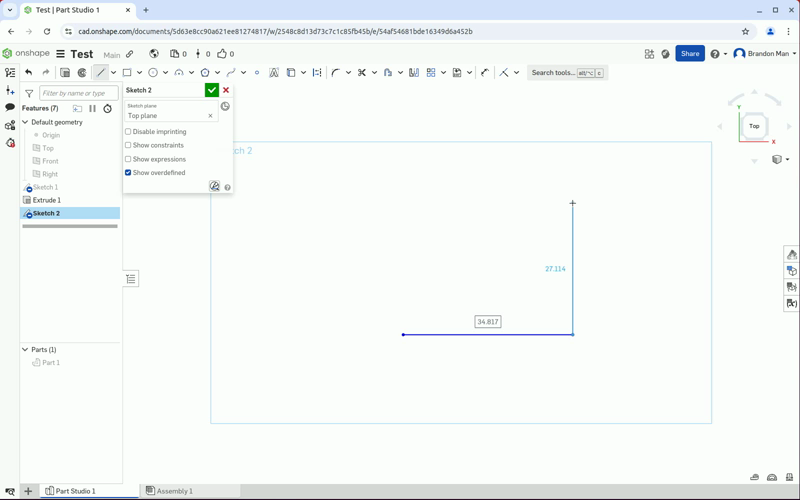
click(572, 202)
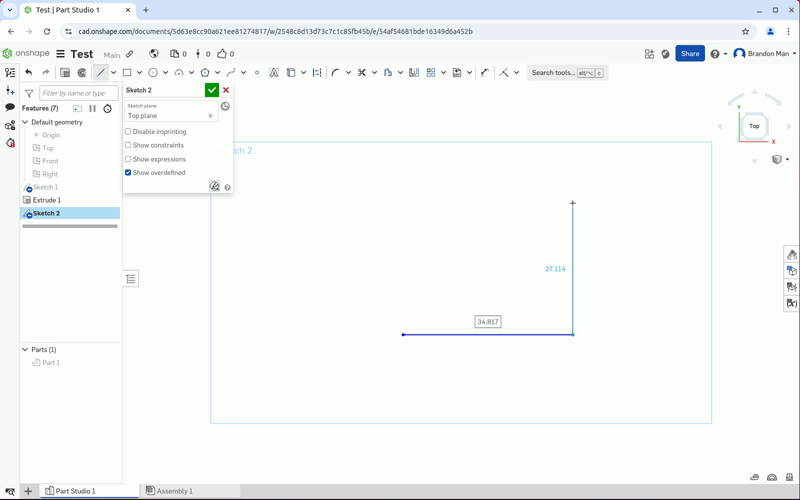
key_up(shift)
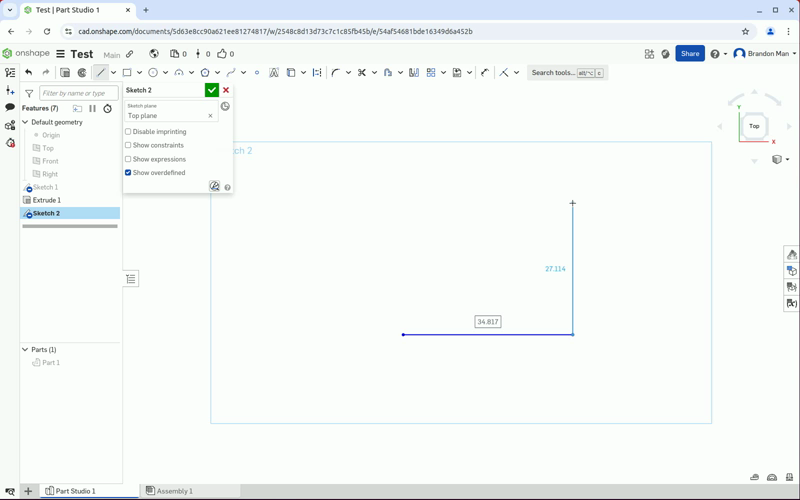
key_down(shift)
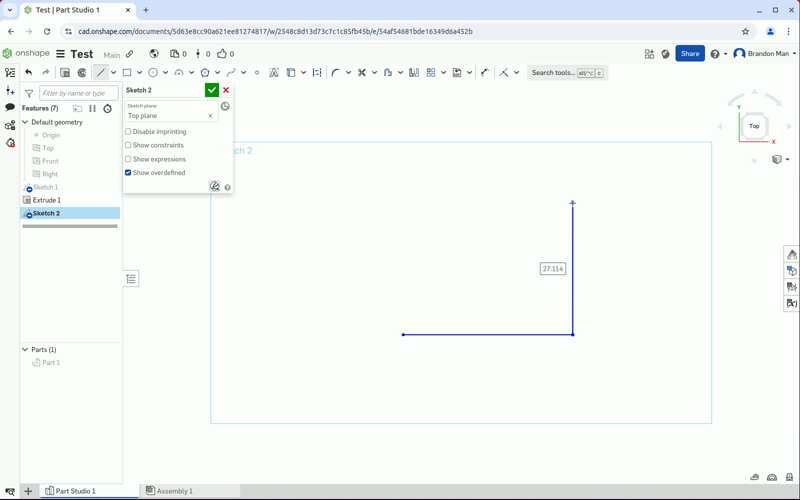
mouse_move(403, 202)
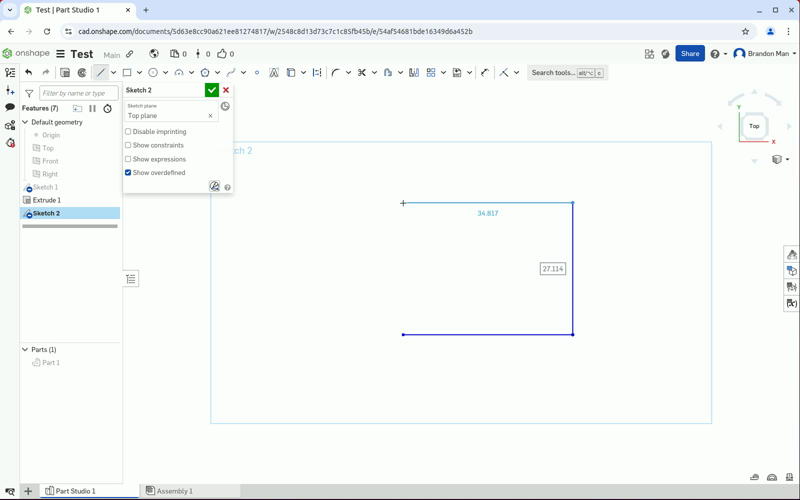
click(403, 202)
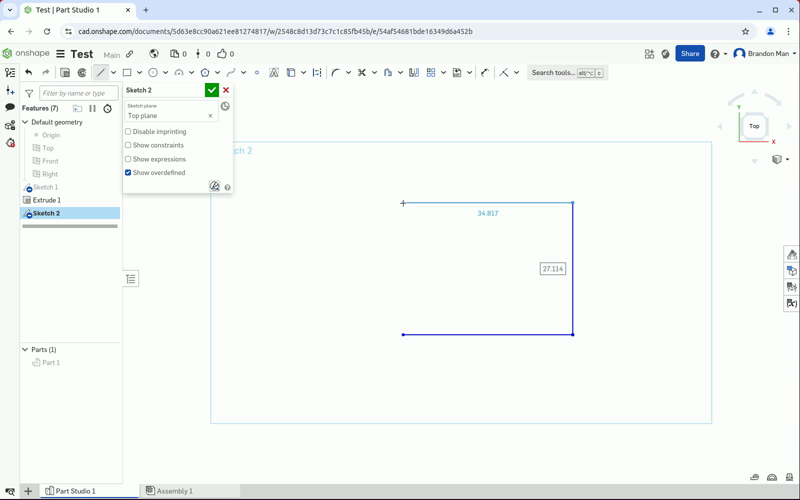
key_up(shift)
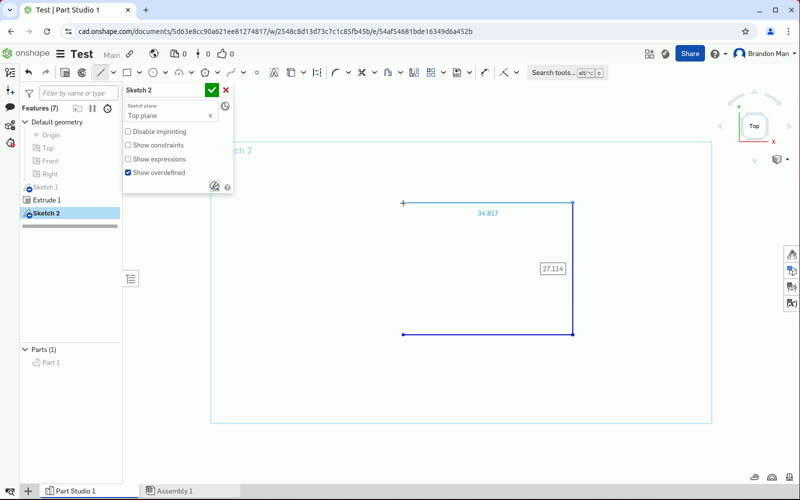
key_down(shift)
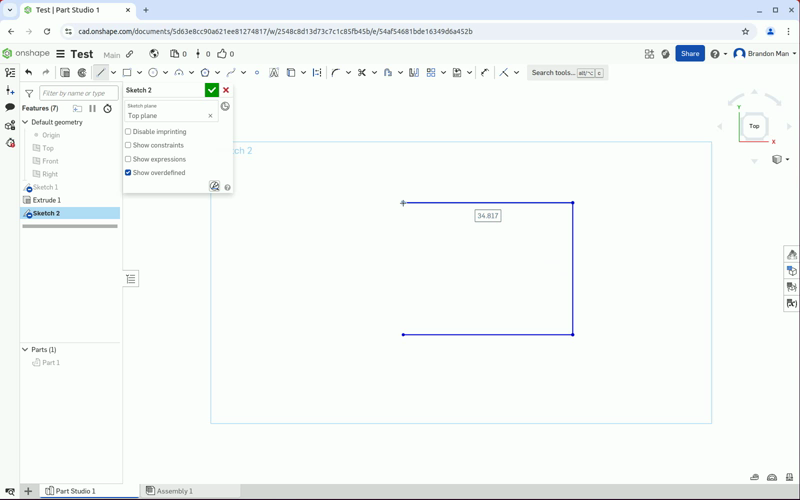
mouse_move(403, 334)
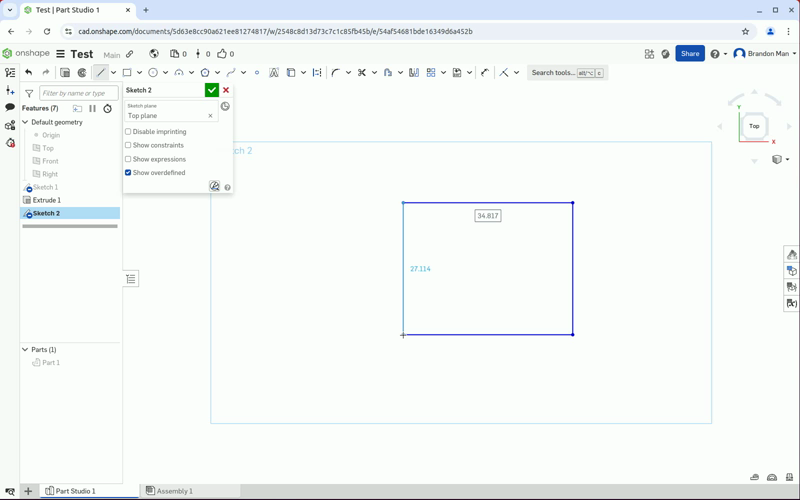
key_up(shift)
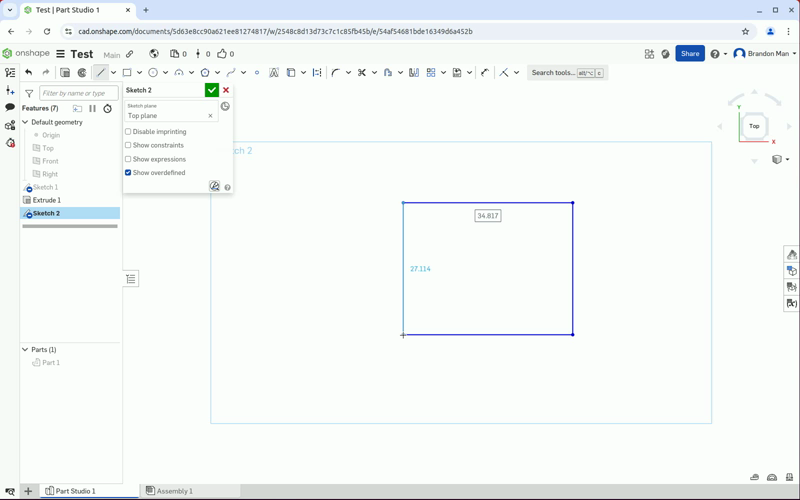
click(403, 334)
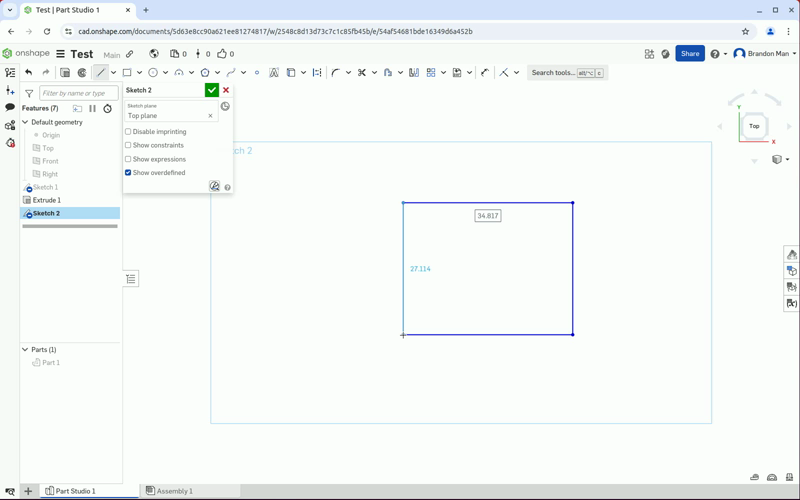
key(esc)
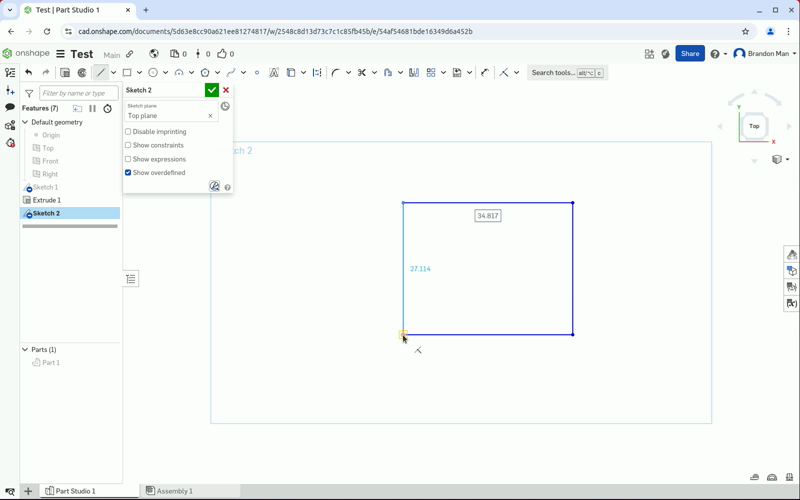
mouse_move(473, 251)
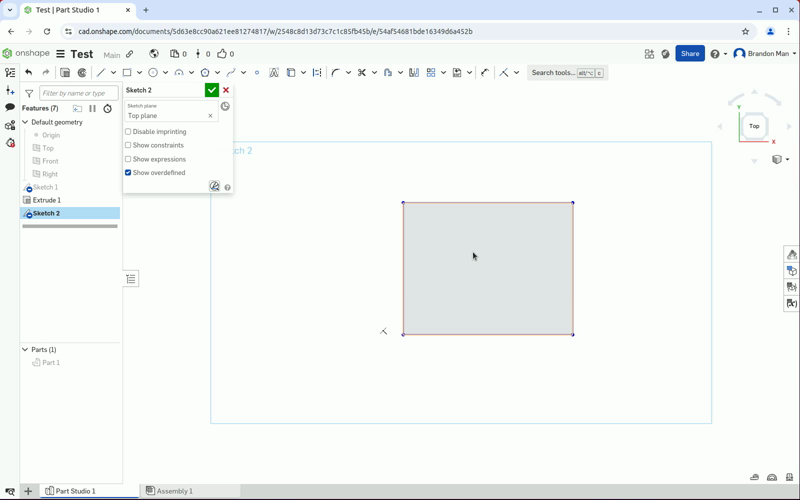
click(473, 251)
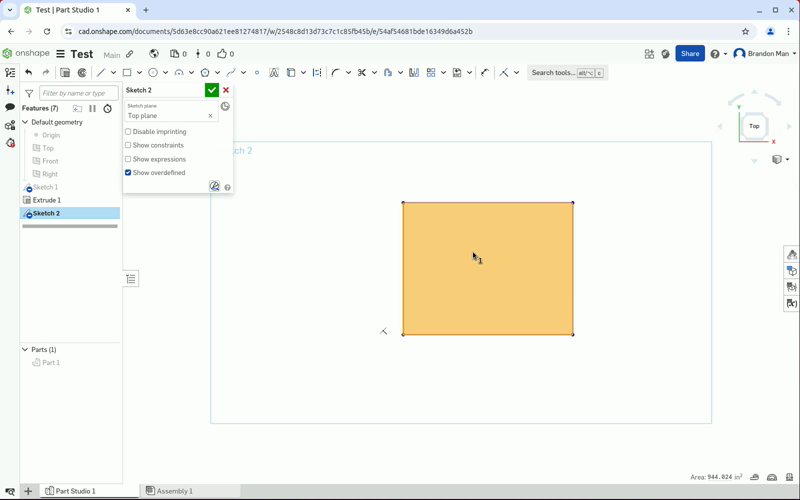
mouse_move(73, 352)
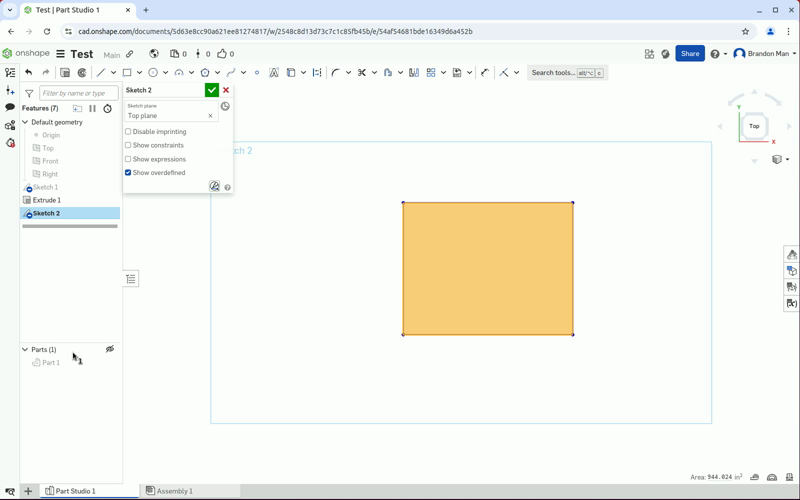
key(shift+y)
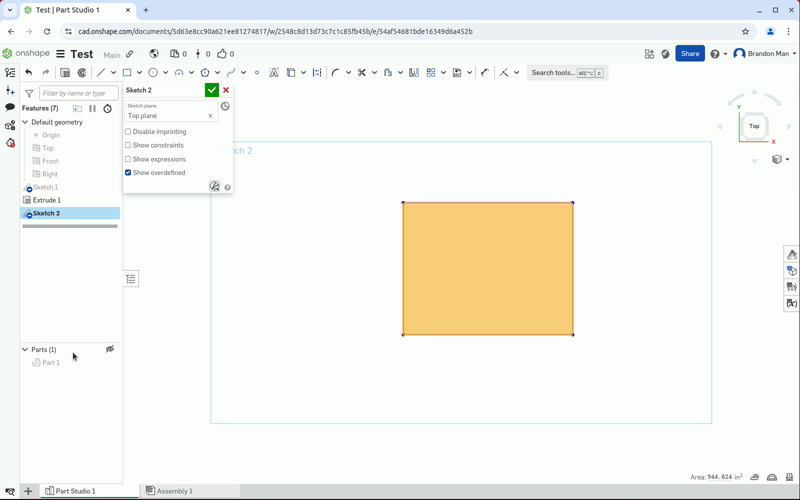
key(shift+e)
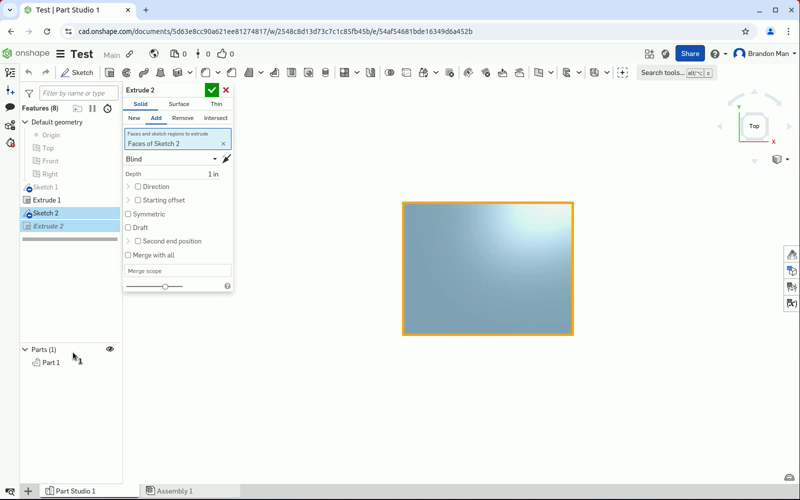
mouse_move(143, 106)
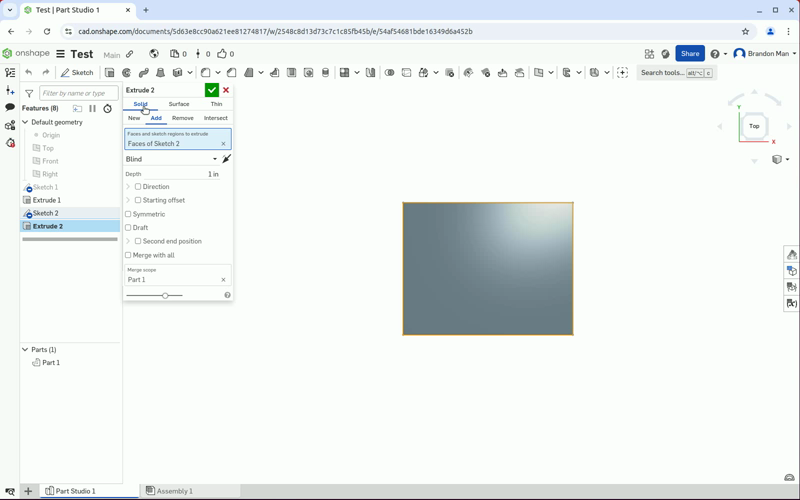
click(143, 106)
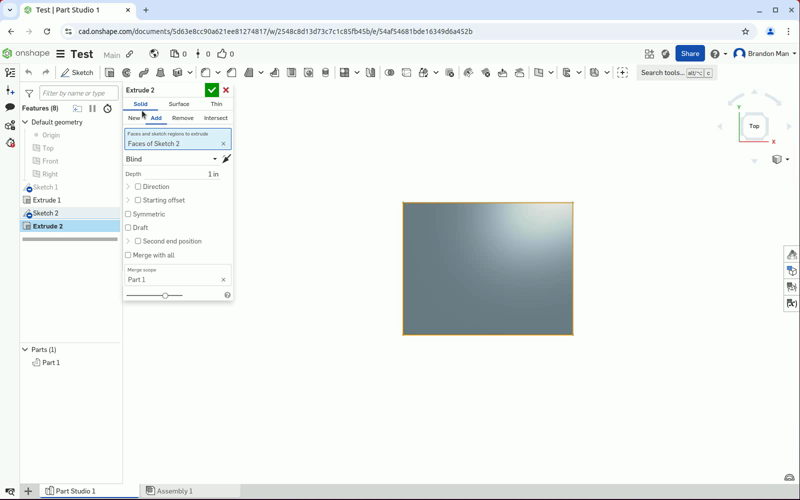
mouse_move(137, 120)
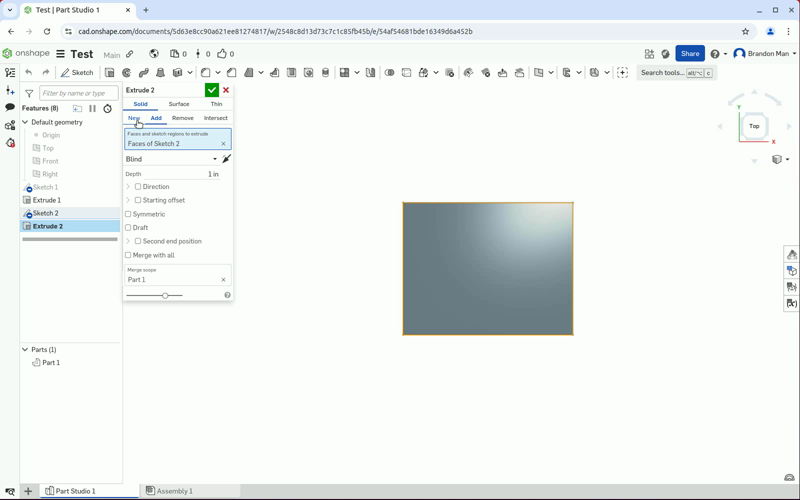
click(137, 120)
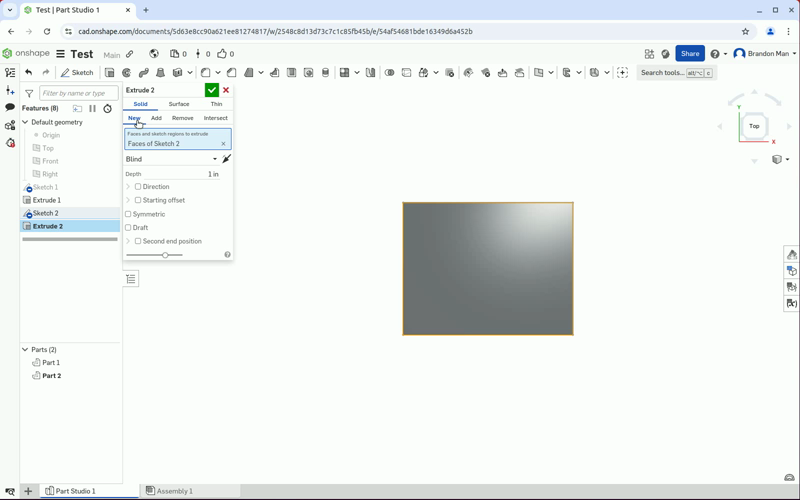
key(tab, 4)
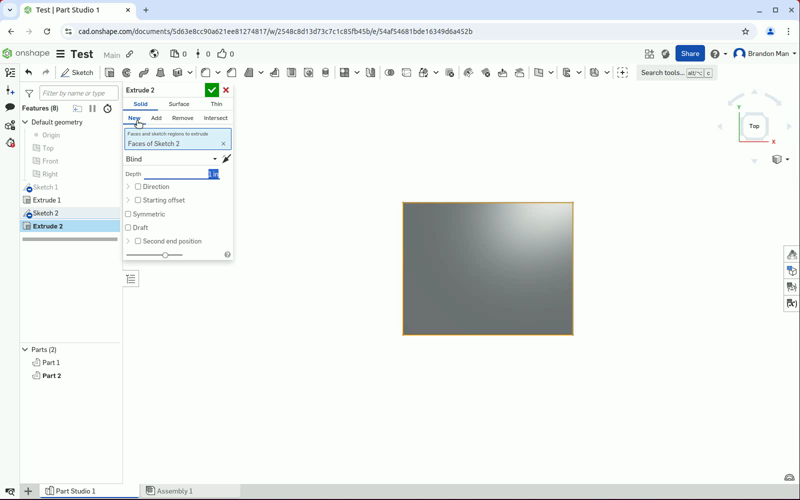
text(0.481)
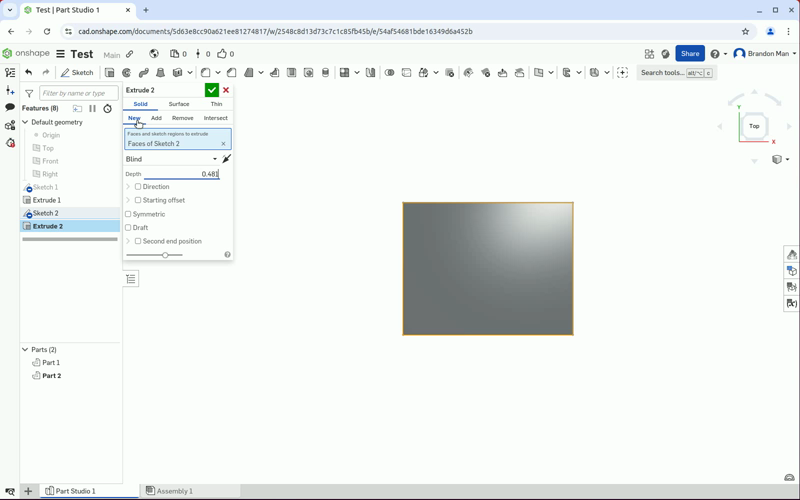
key(enter)
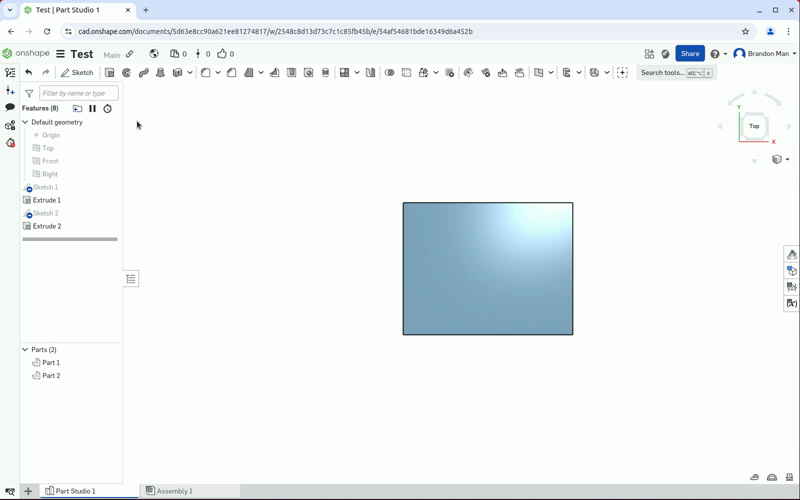
key(shift+h)
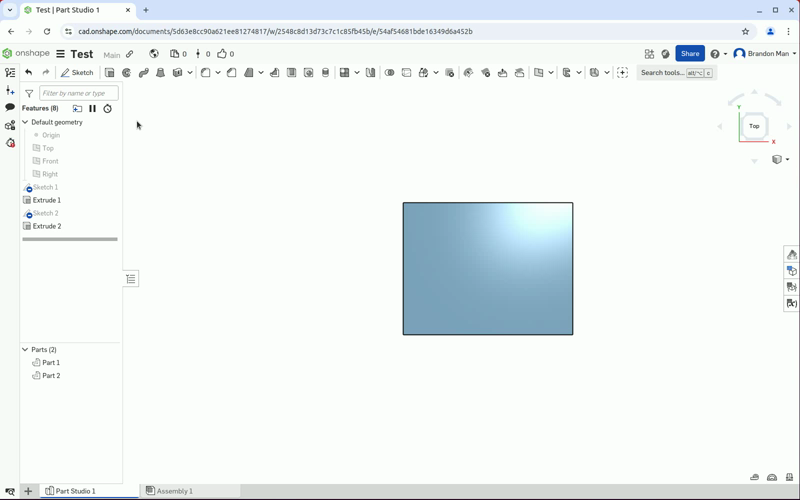
key(shift+h)
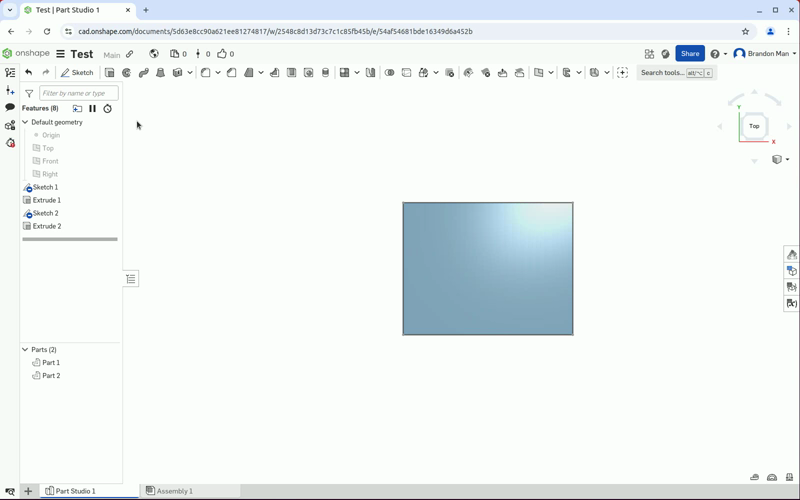
key(shift+7)
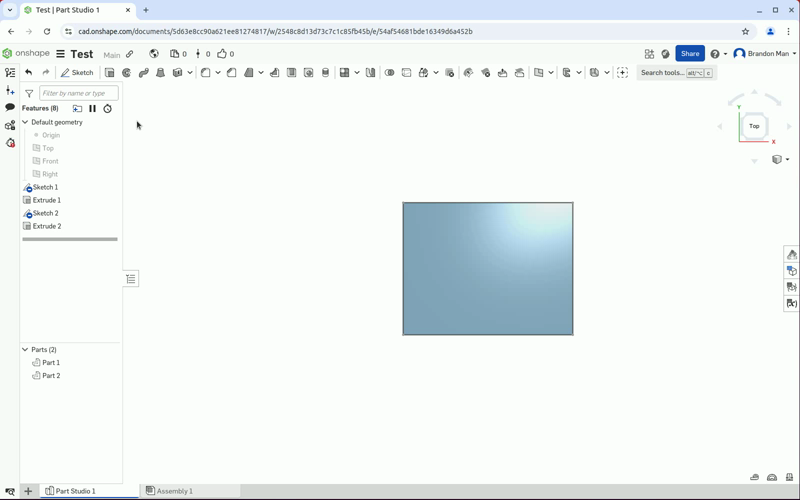
key(up, 3)
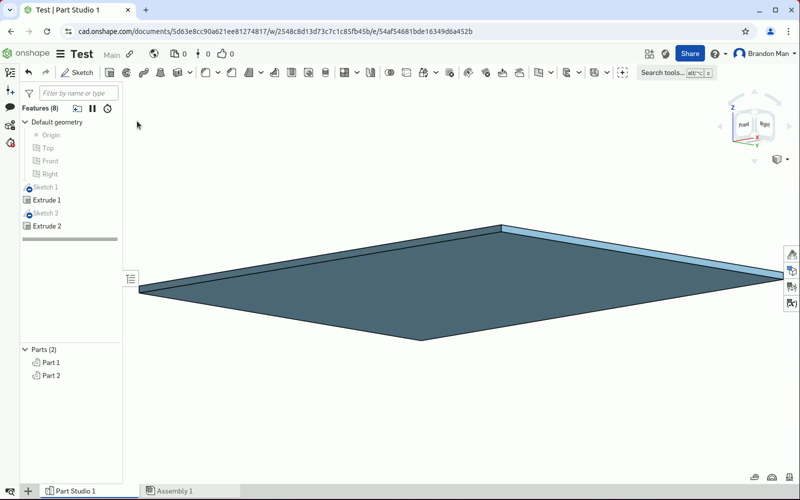
key(left, 3)
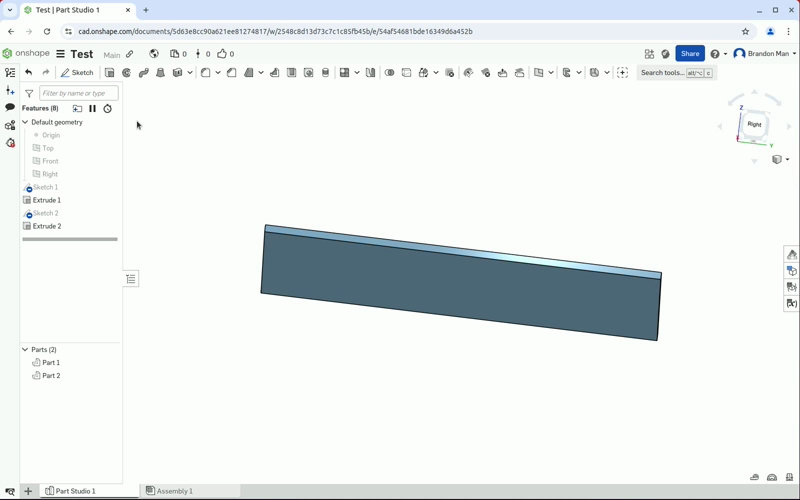
key(right, 3)
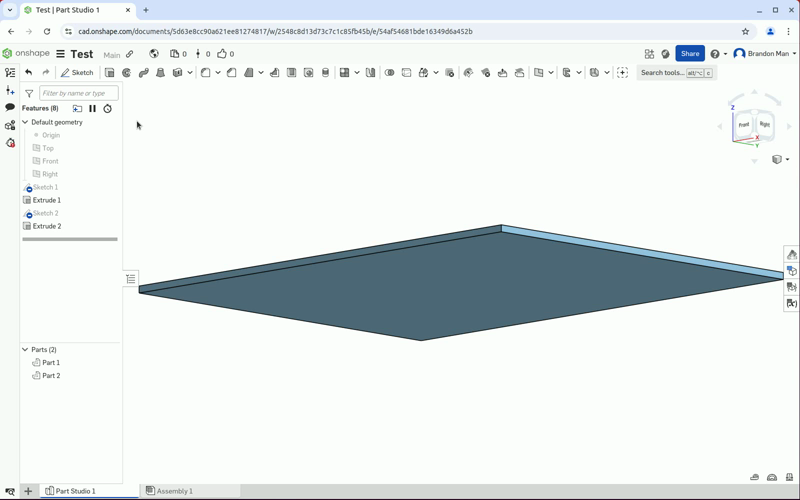
key(down, 3)
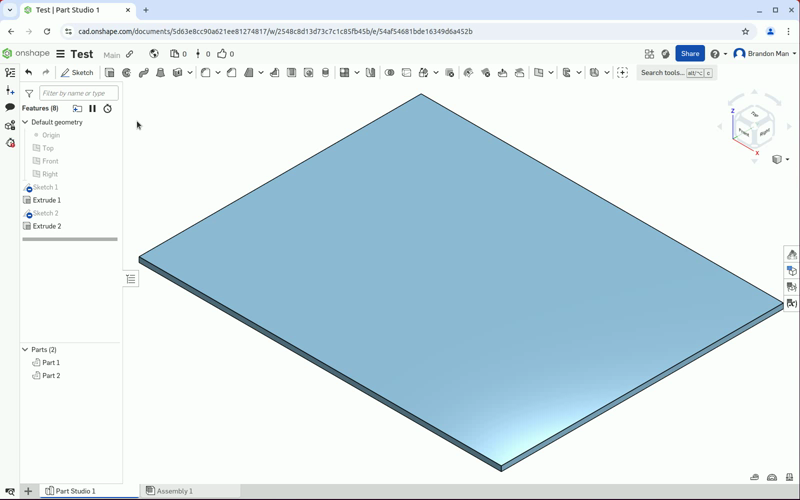
mouse_move(73, 189)
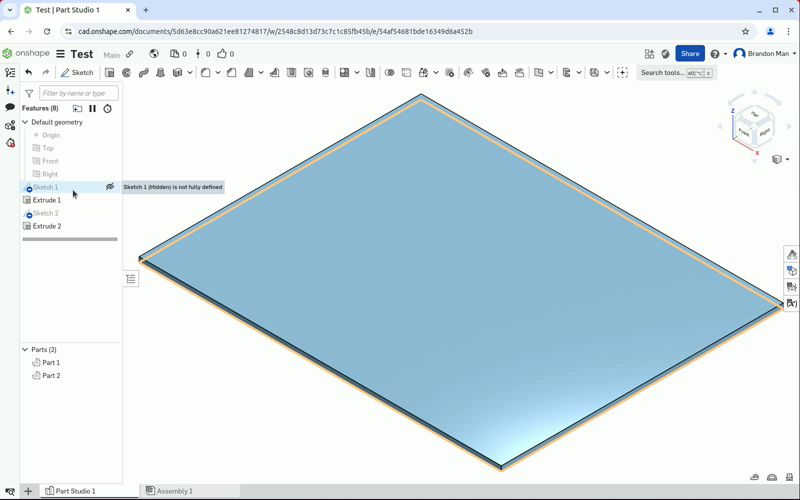
click(73, 189)